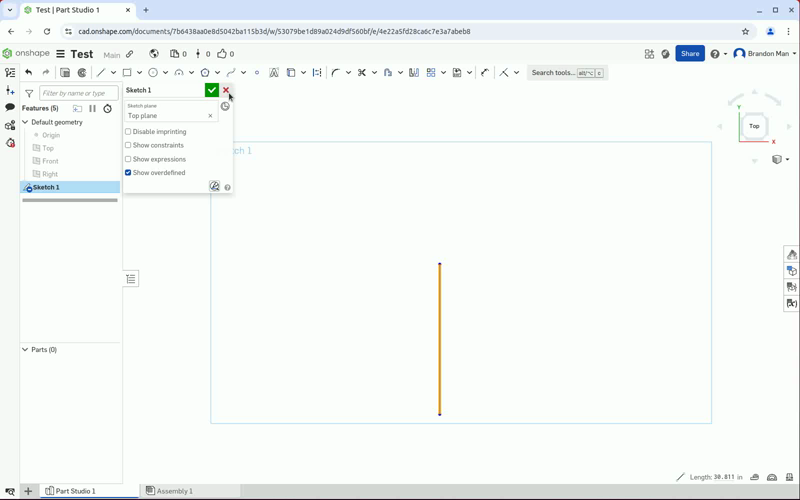
key(shift+h)
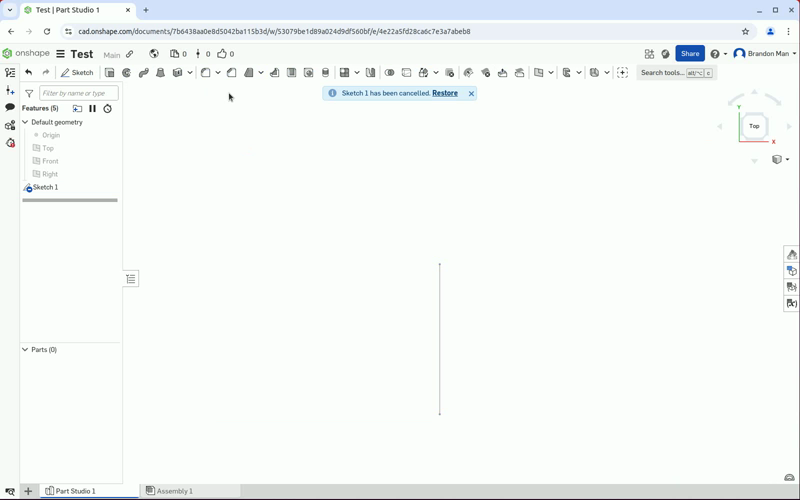
key(shift+s)
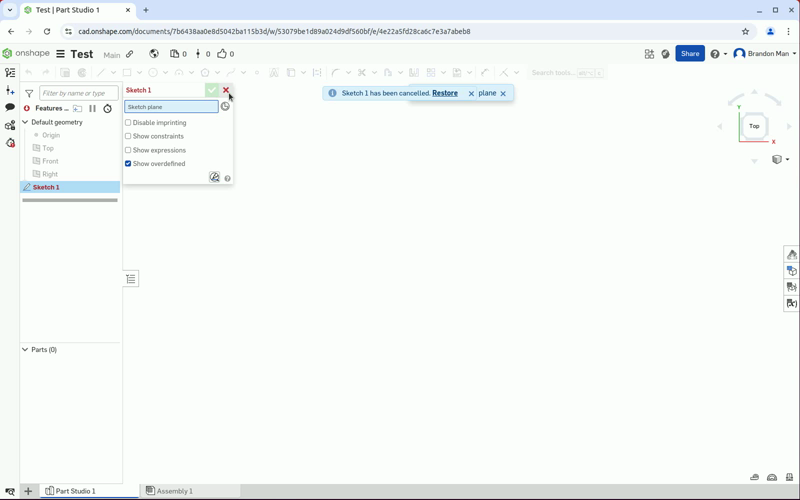
mouse_move(73, 150)
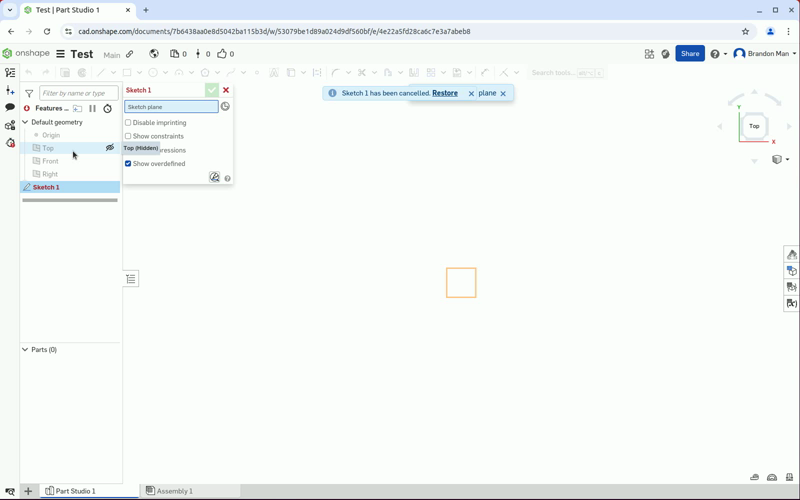
click(73, 150)
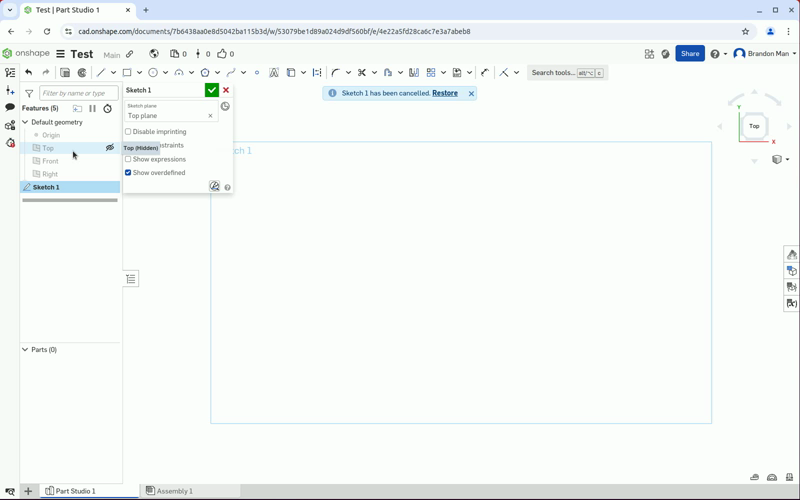
mouse_move(73, 352)
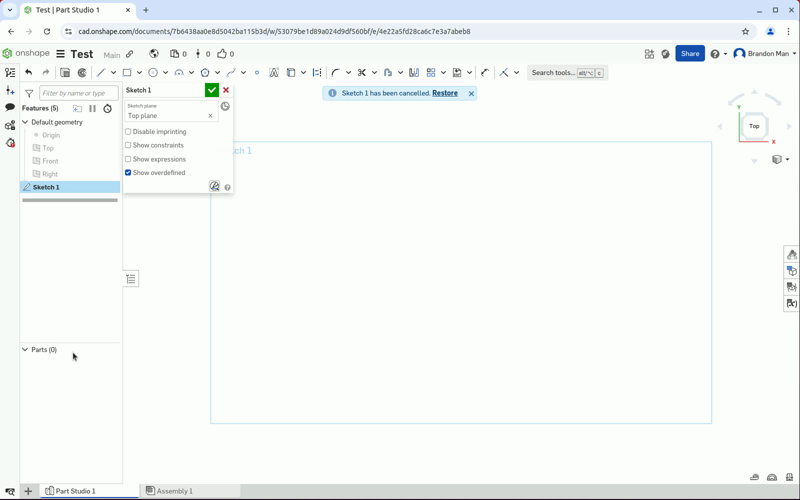
key(y)
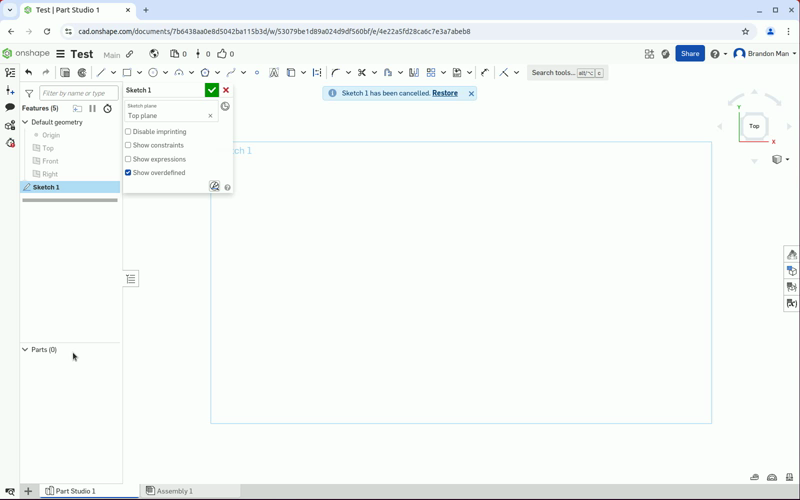
key(l)
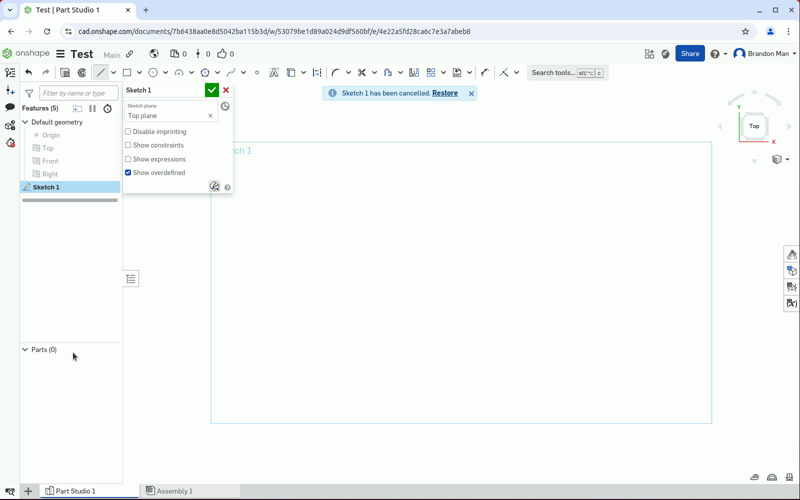
key_down(shift)
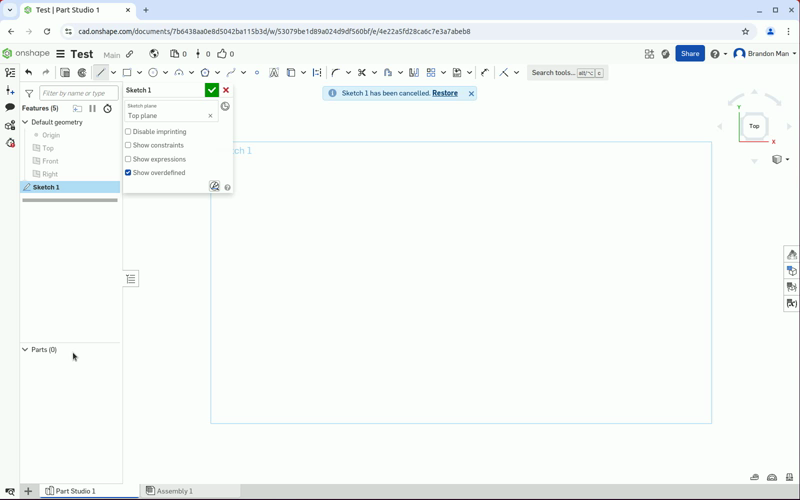
mouse_move(348, 316)
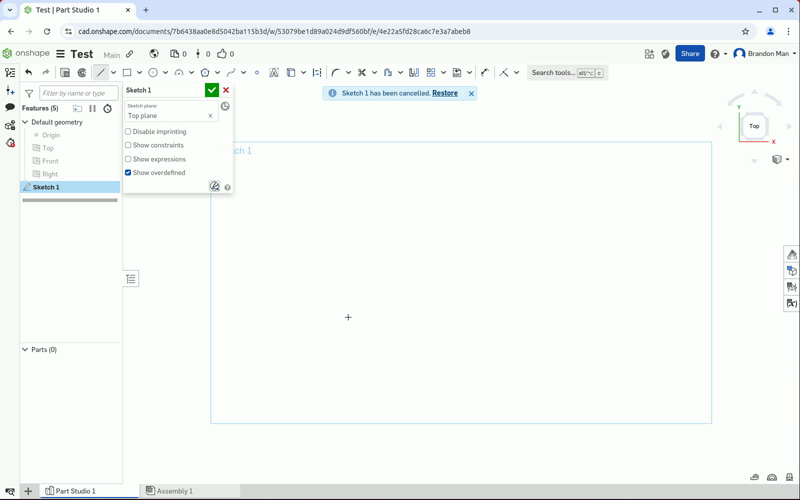
click(348, 316)
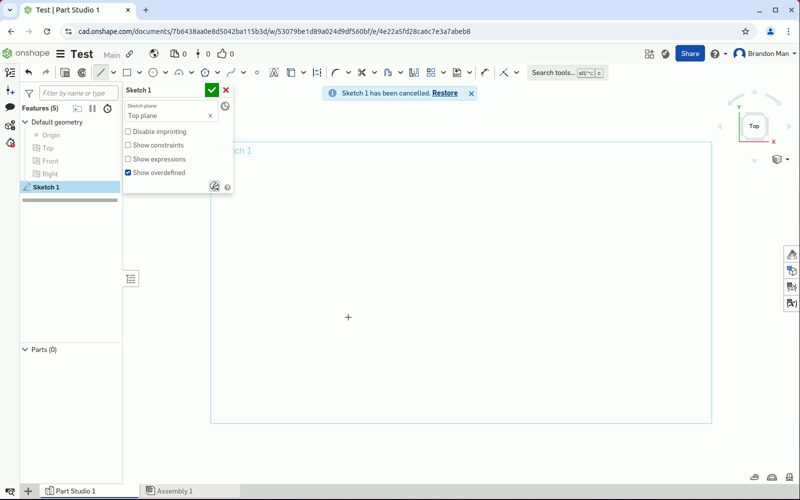
key_up(shift)
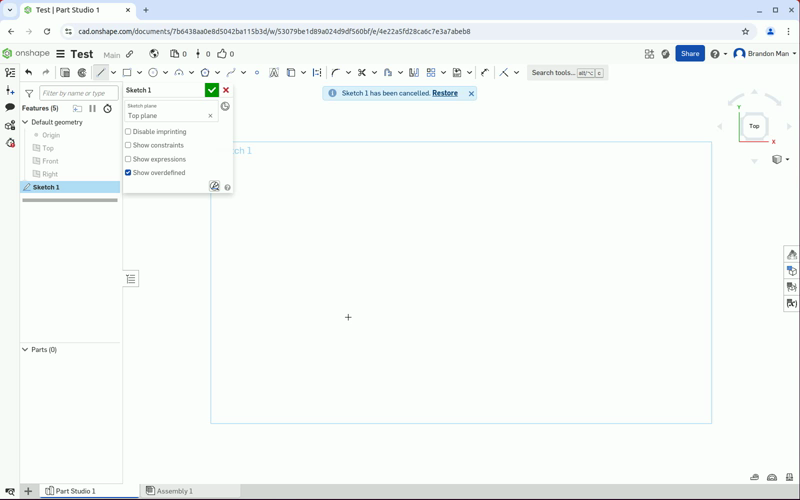
key_down(shift)
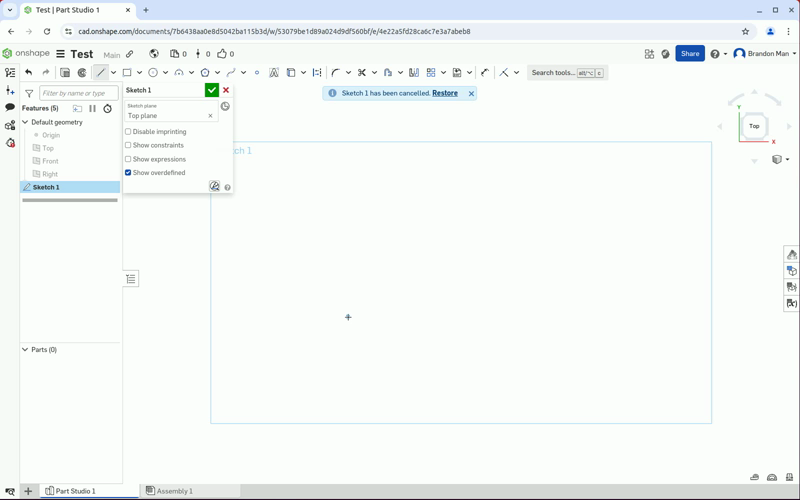
mouse_move(572, 316)
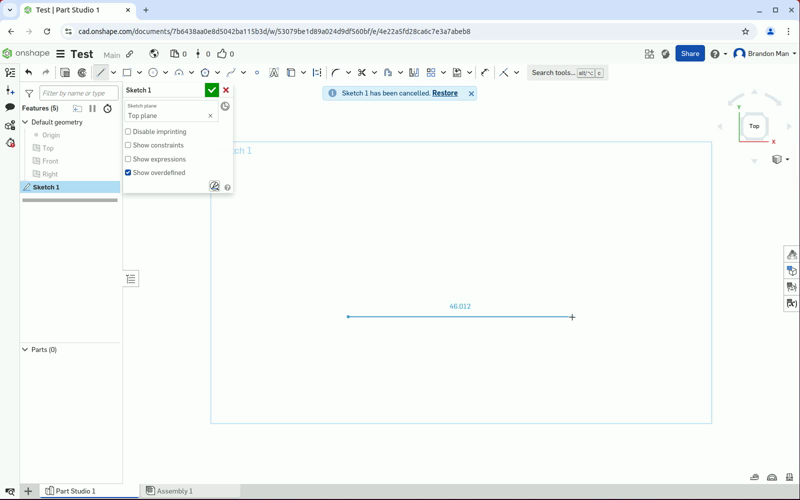
click(572, 316)
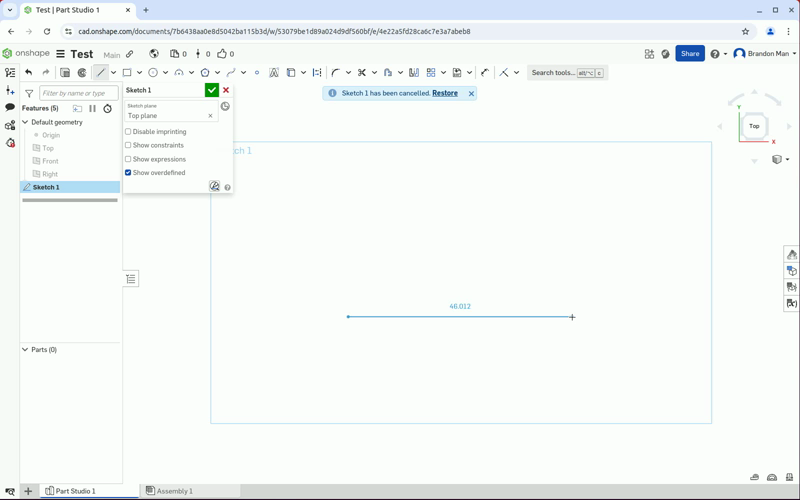
key_up(shift)
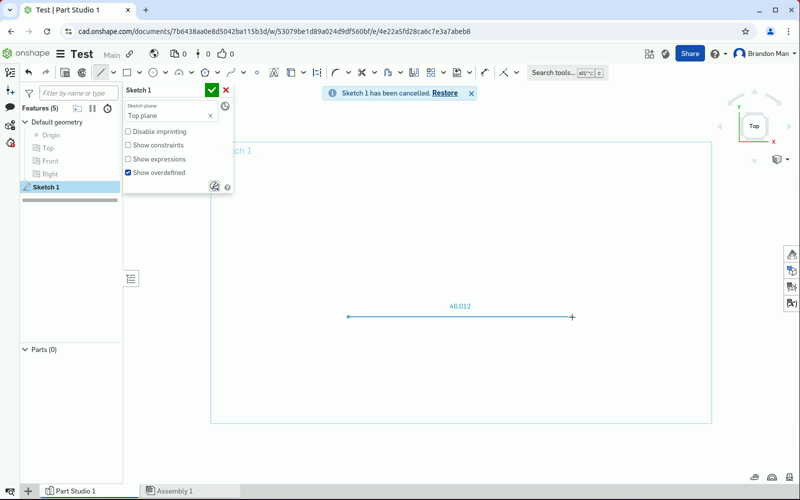
key_down(shift)
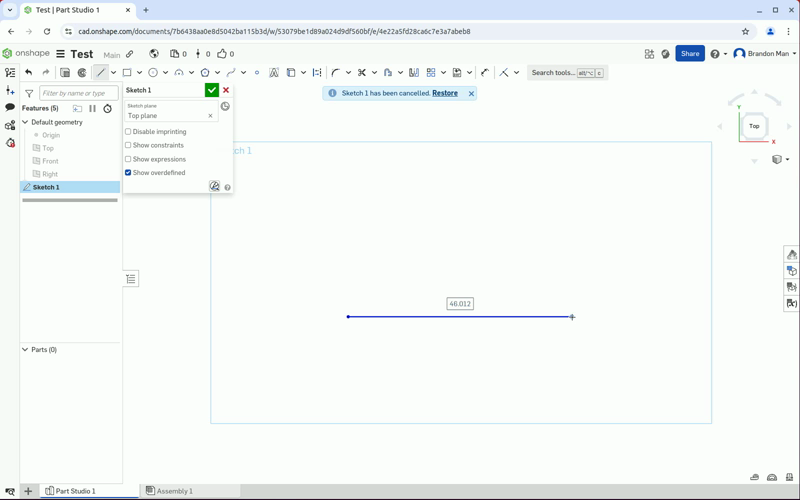
mouse_move(572, 251)
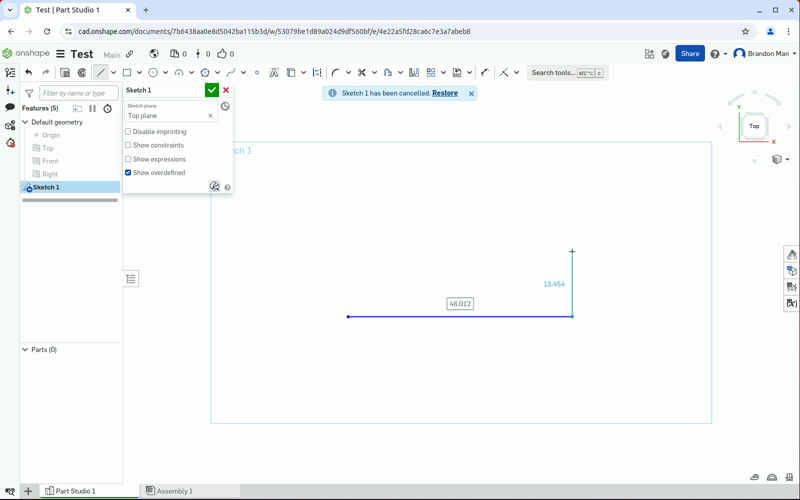
click(572, 251)
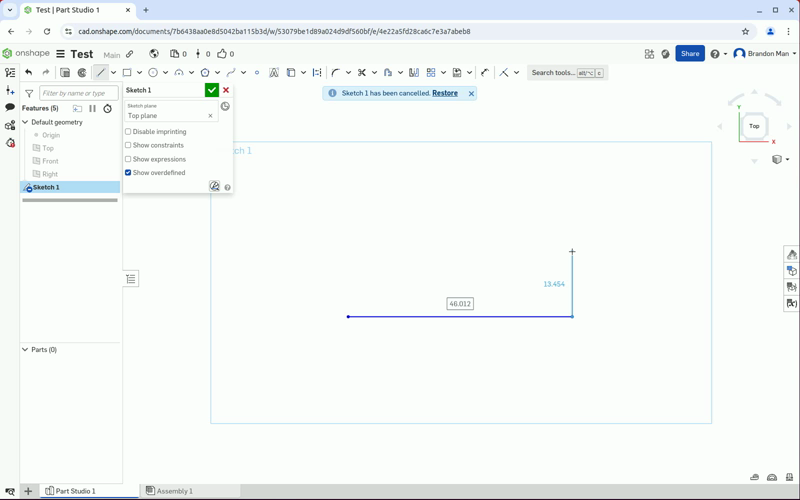
key_up(shift)
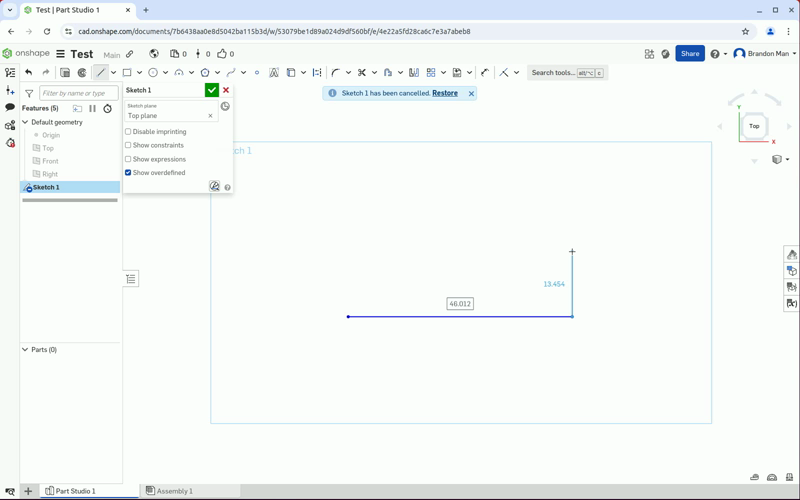
key_down(shift)
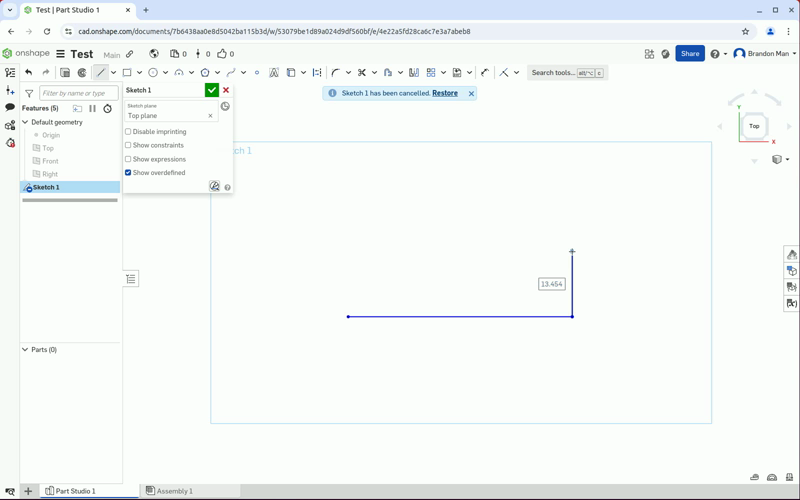
mouse_move(348, 251)
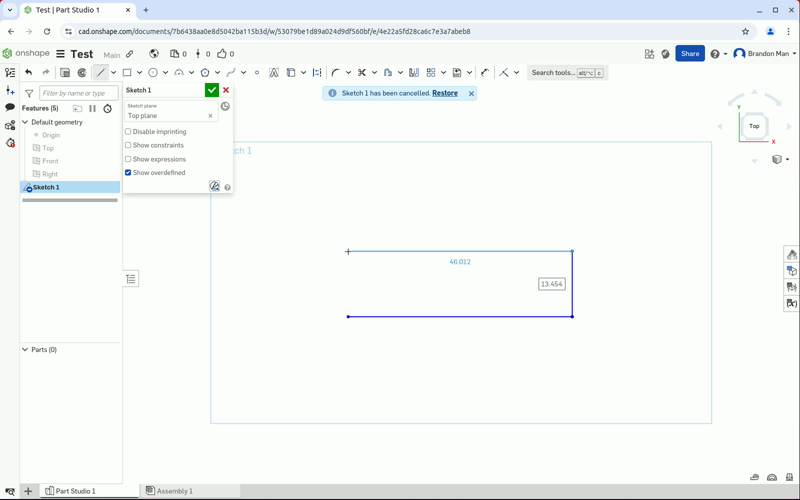
click(348, 251)
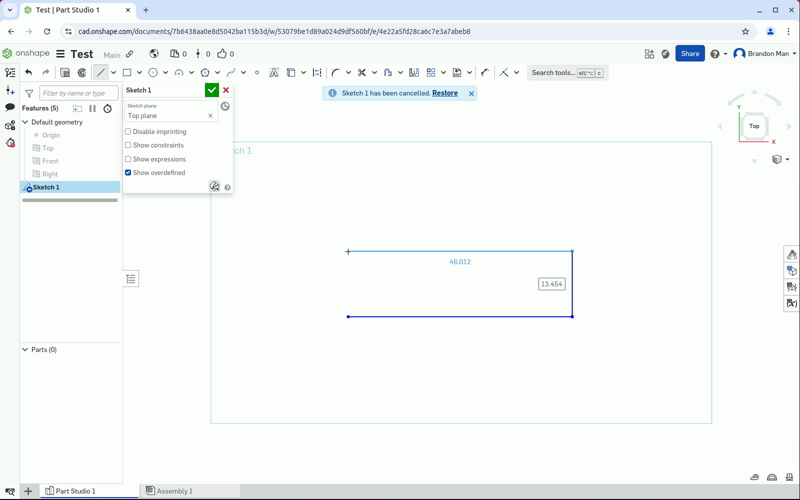
key_up(shift)
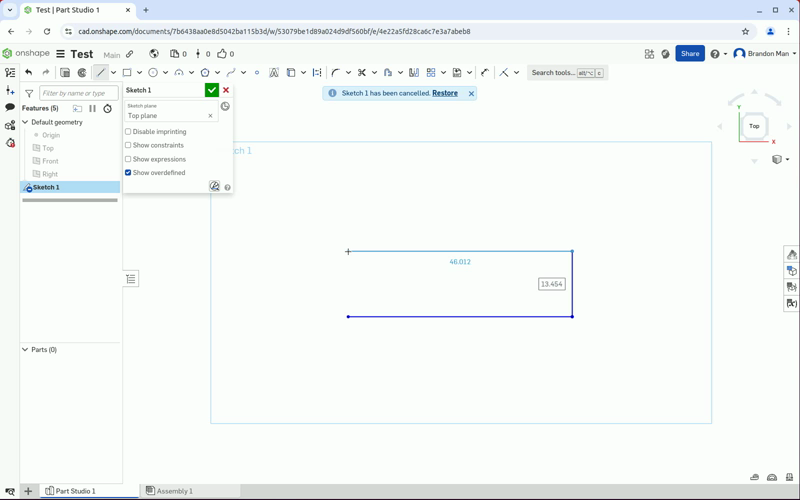
key_down(shift)
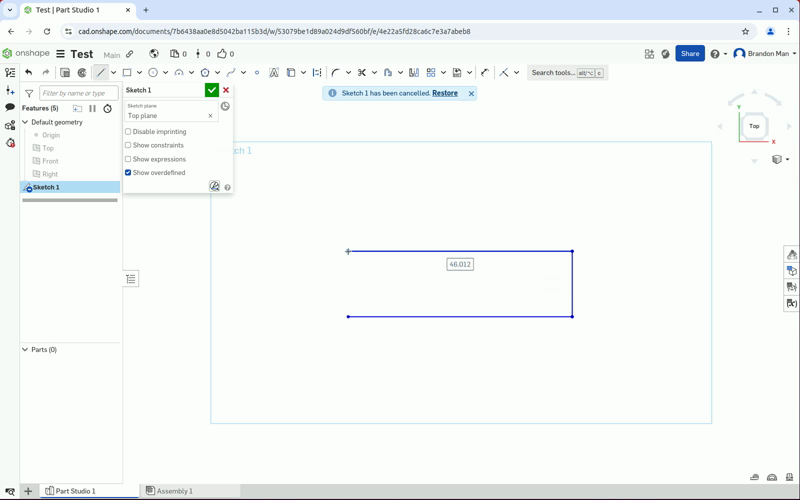
mouse_move(348, 316)
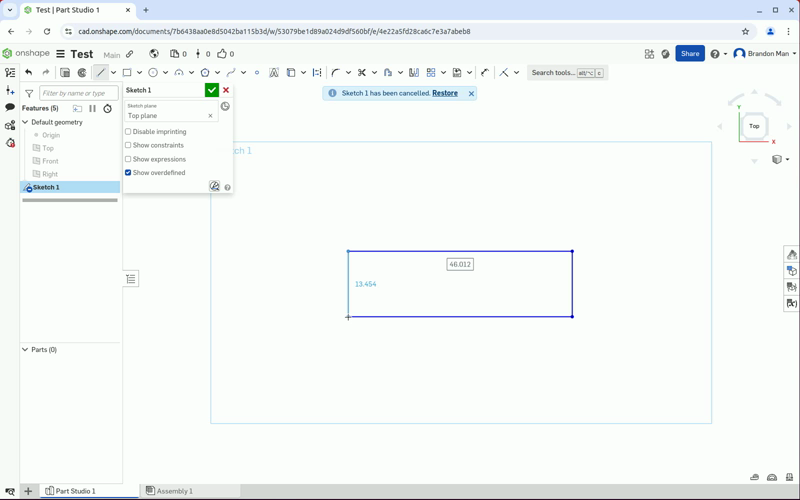
key_up(shift)
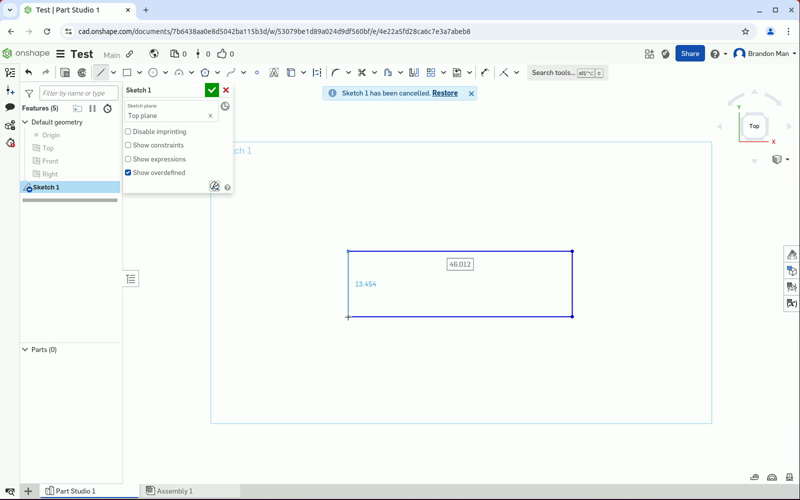
click(348, 316)
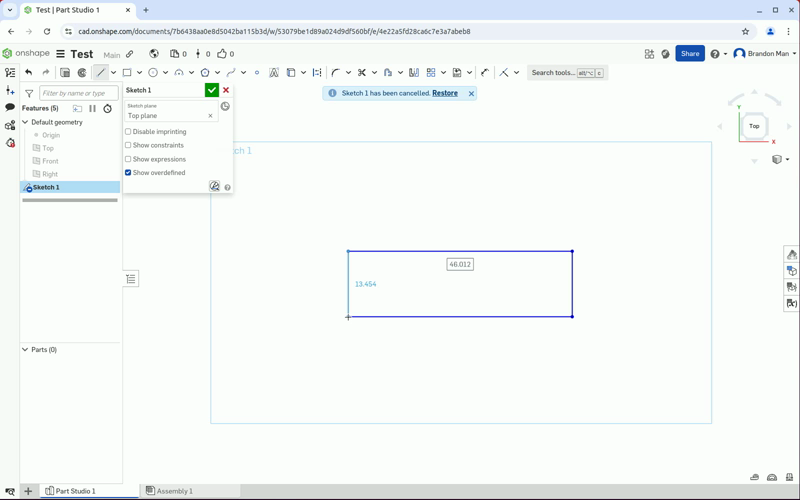
key(esc)
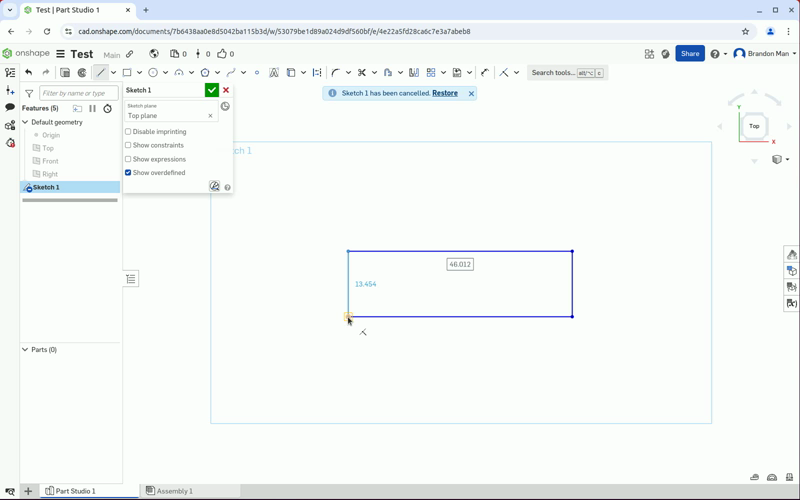
key(c)
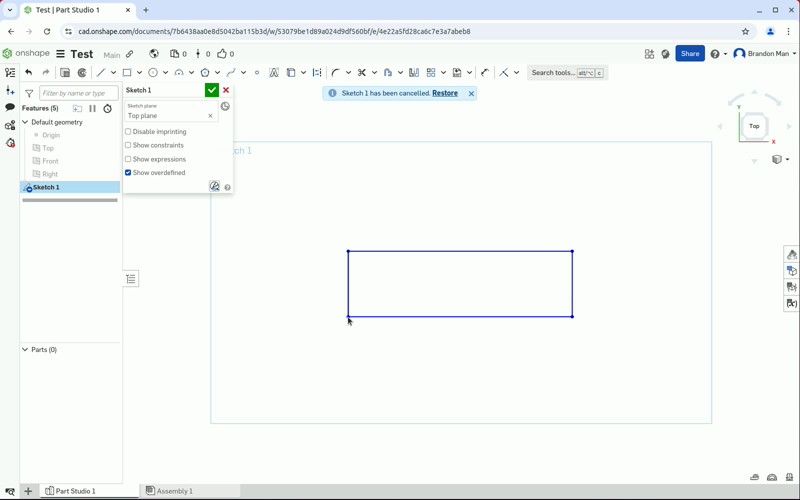
key_down(shift)
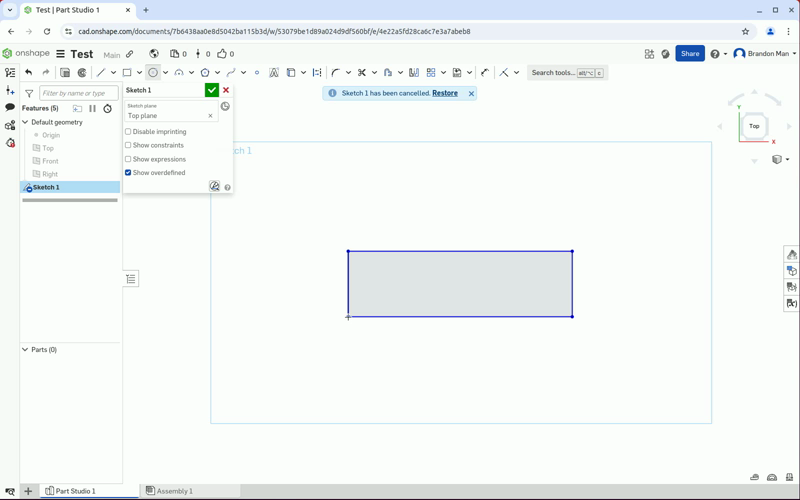
mouse_move(527, 284)
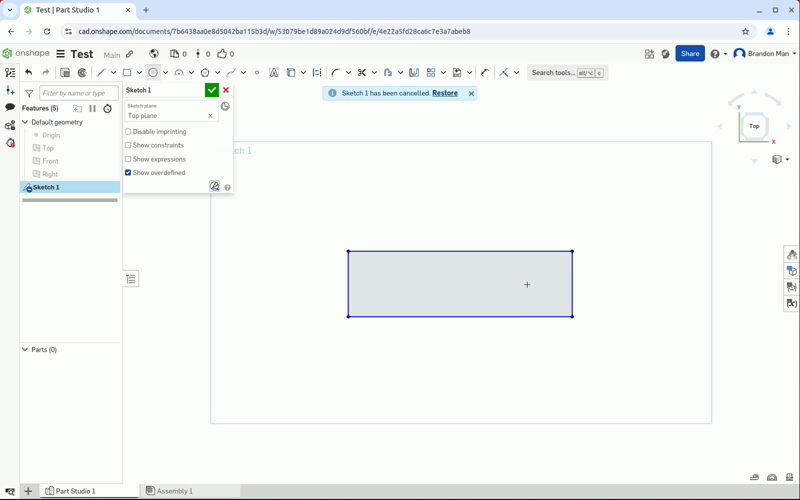
click(527, 284)
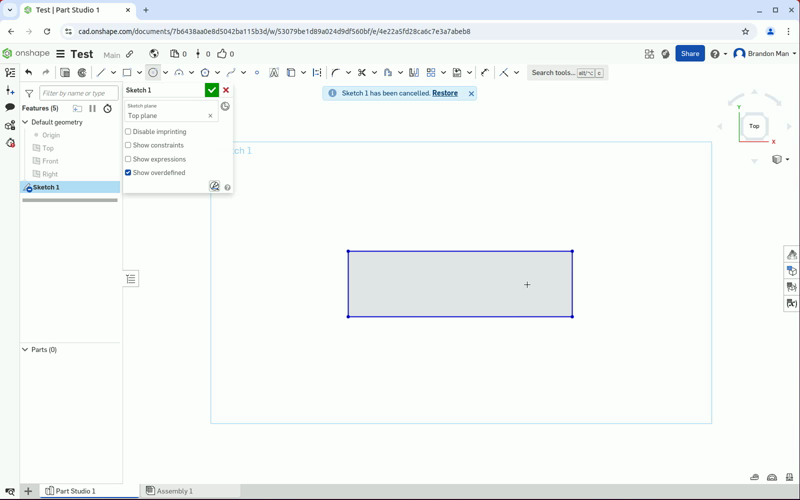
key_up(shift)
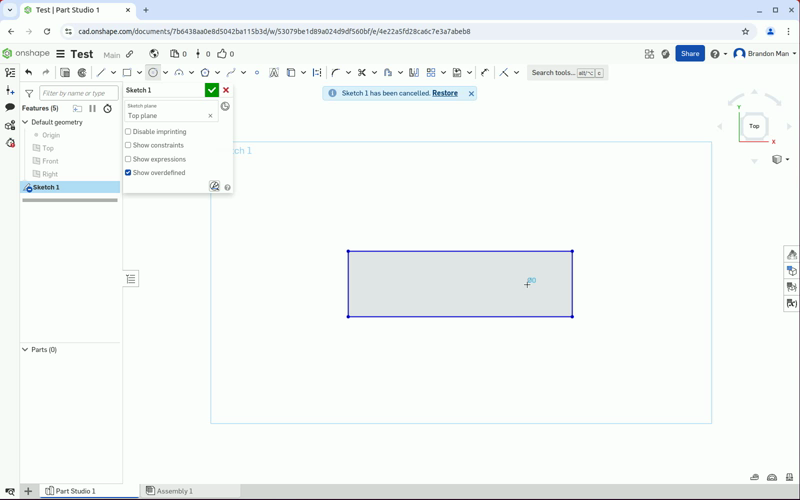
mouse_move(551, 284)
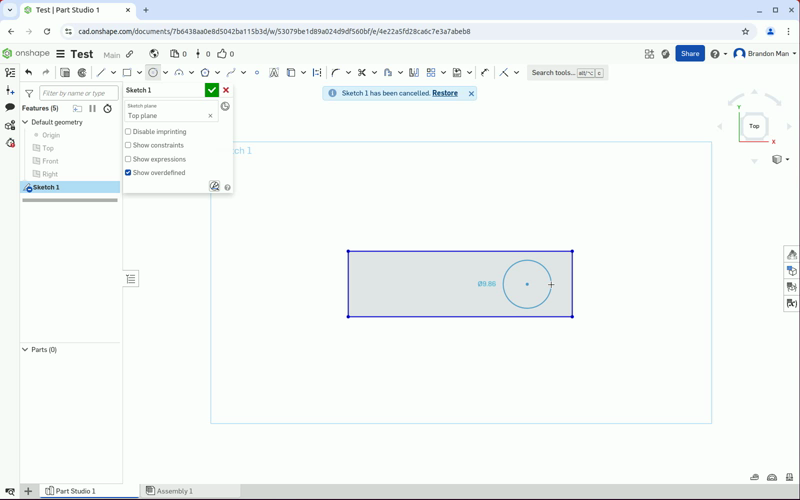
click(551, 284)
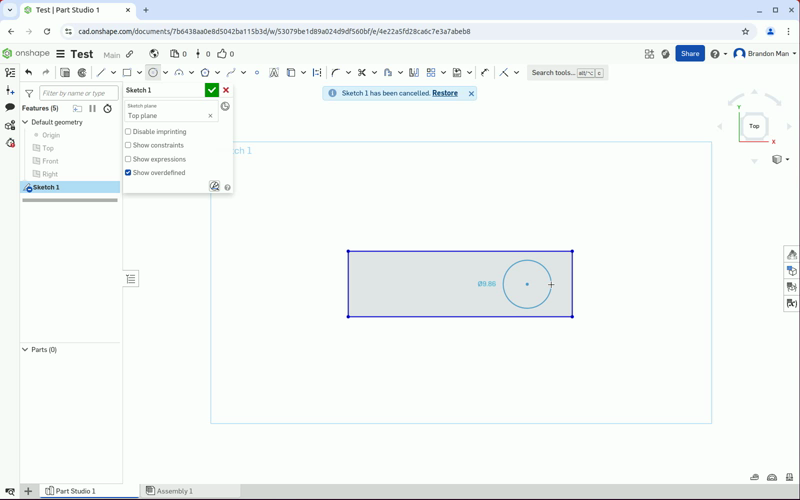
key(esc)
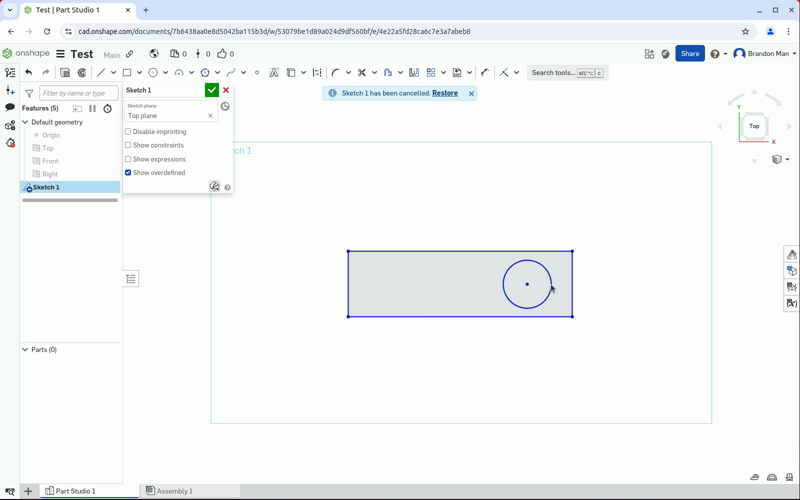
mouse_move(462, 269)
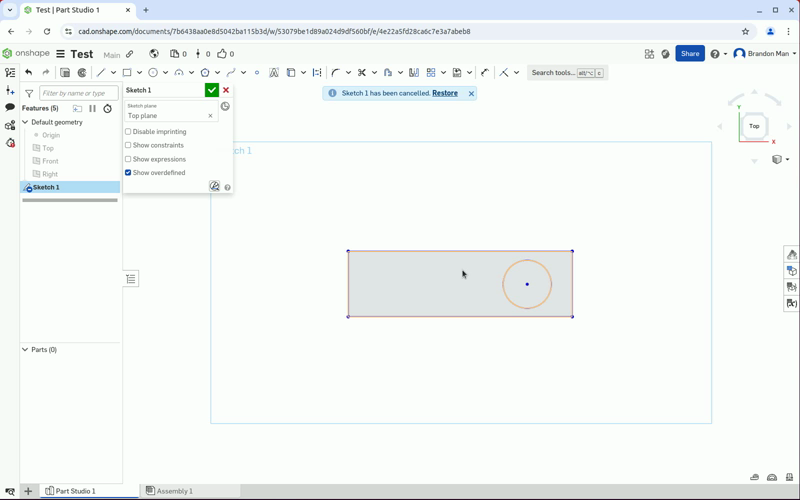
click(462, 269)
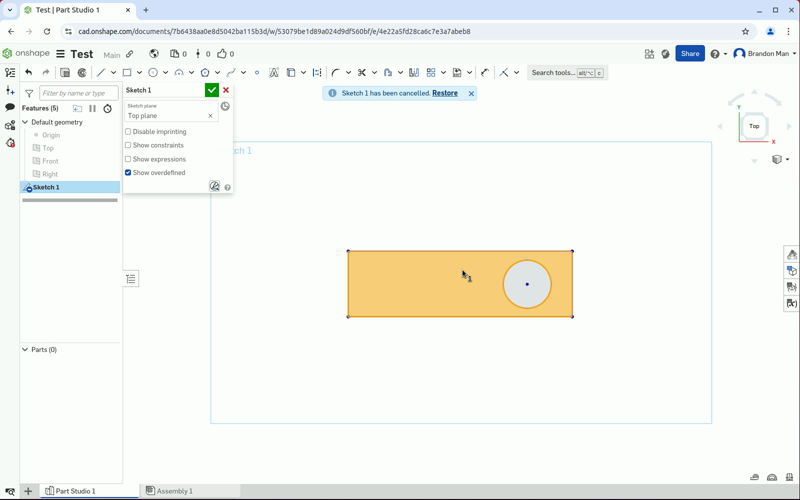
mouse_move(73, 352)
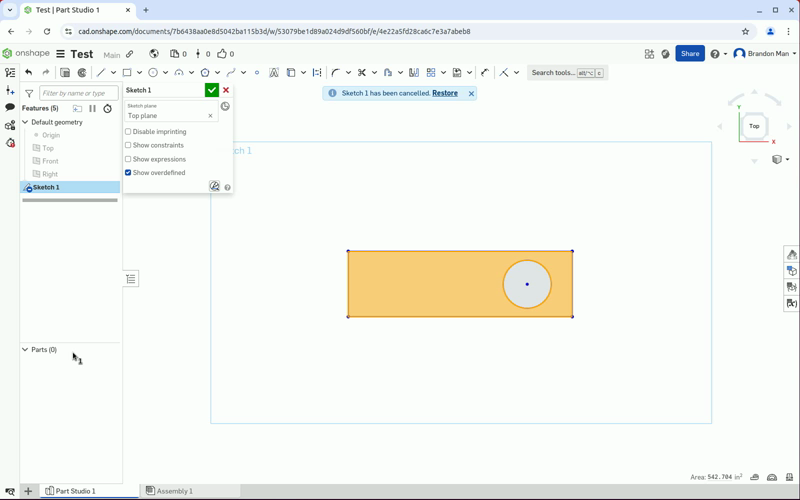
key(shift+y)
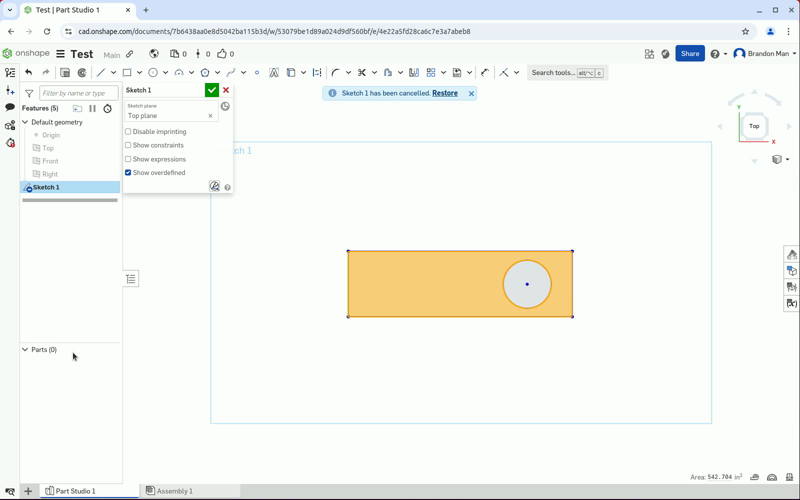
key(shift+e)
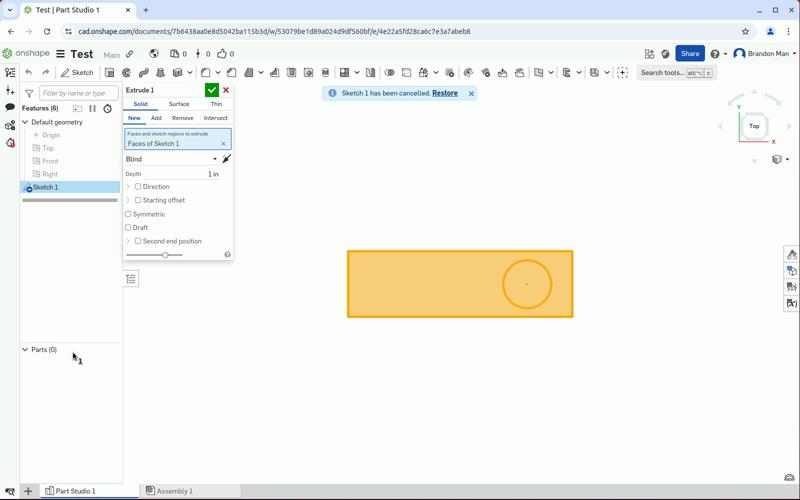
mouse_move(143, 106)
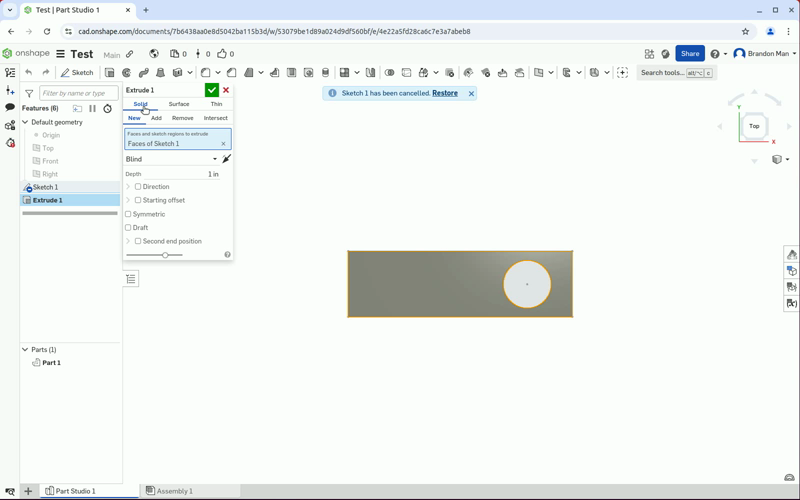
click(143, 106)
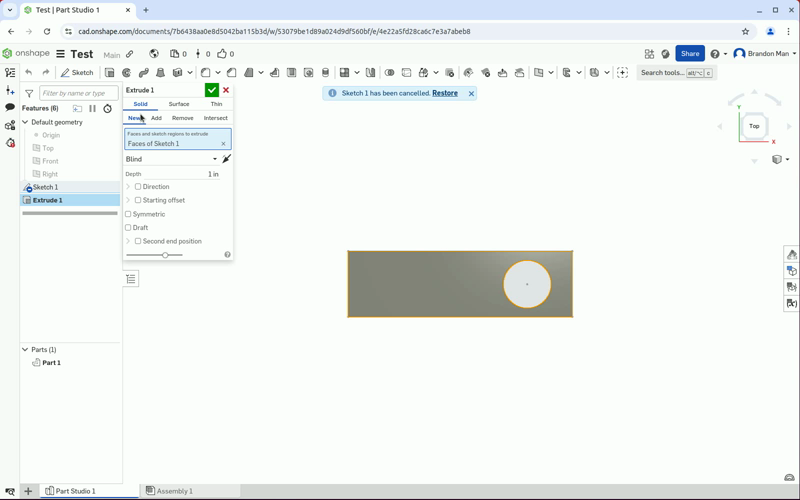
mouse_move(137, 120)
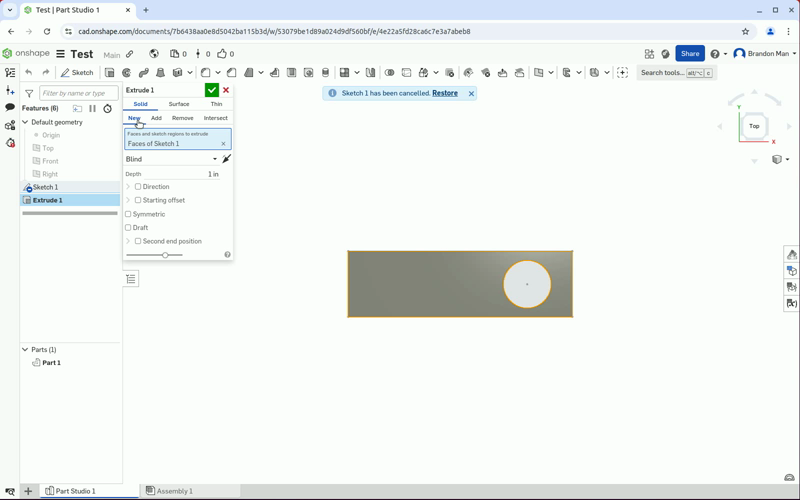
click(137, 120)
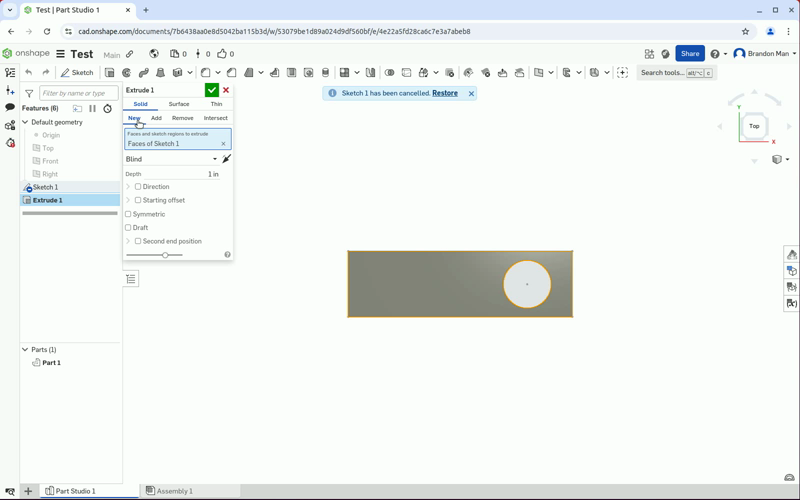
key(tab, 4)
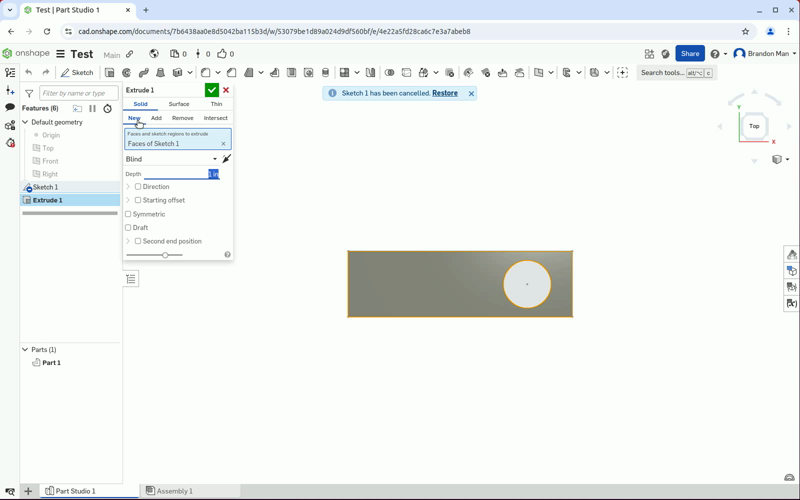
text(9.147)
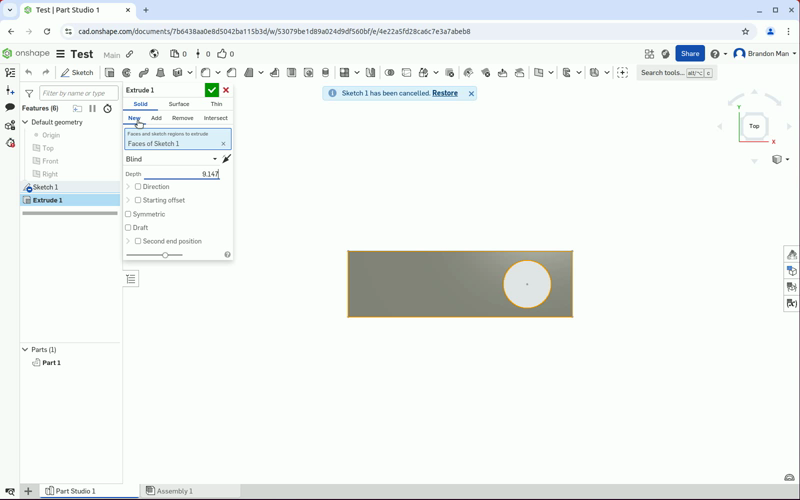
key(enter)
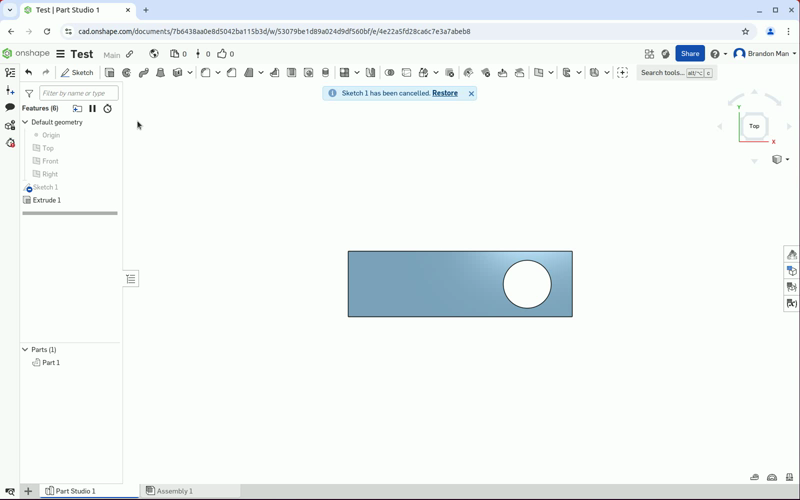
key(shift+h)
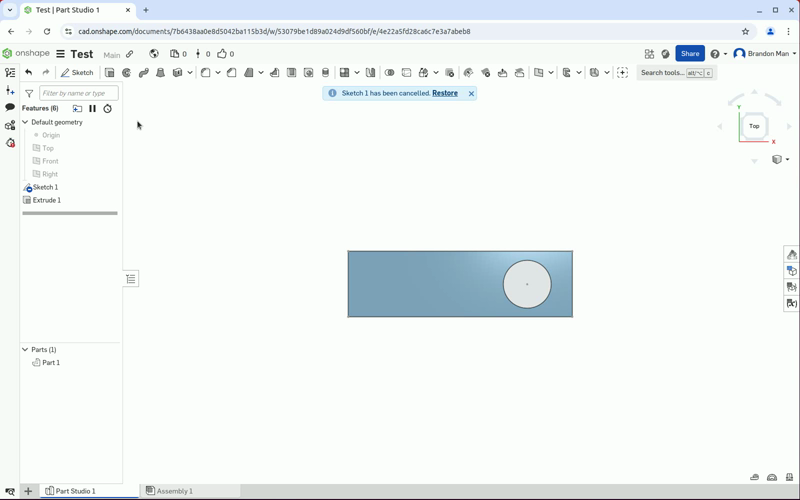
key(shift+h)
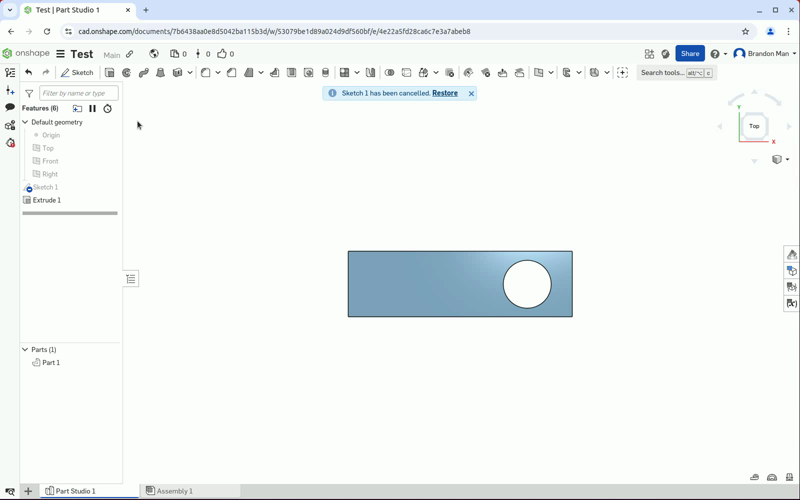
mouse_move(73, 189)
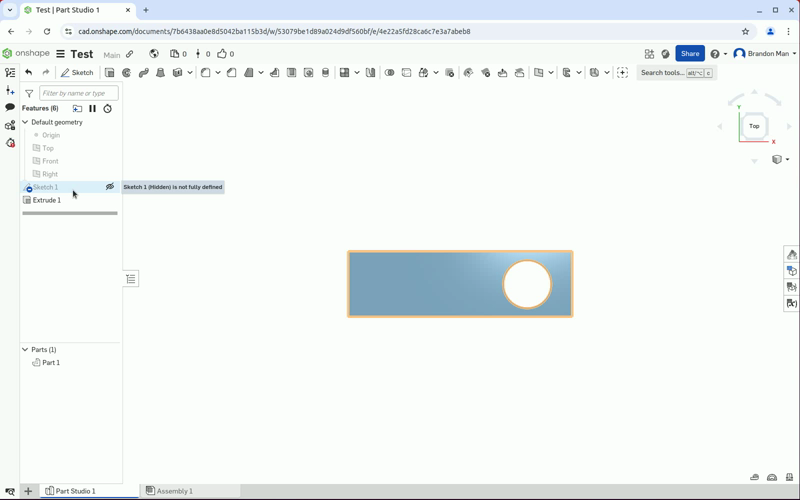
click(73, 189)
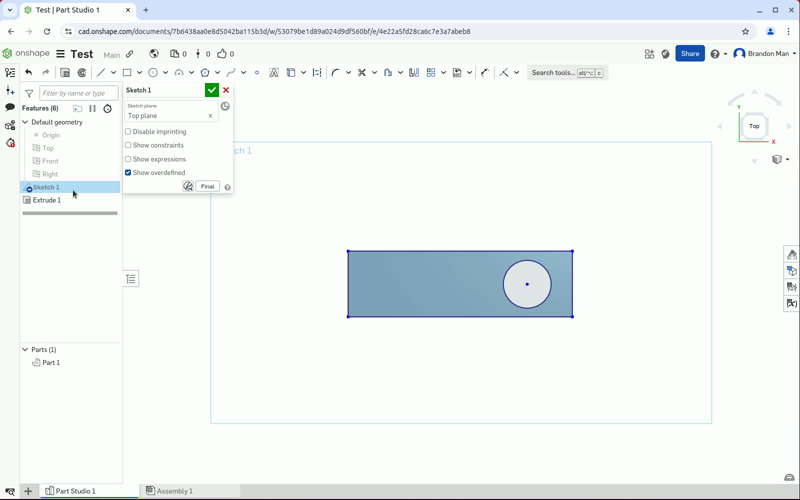
mouse_move(229, 92)
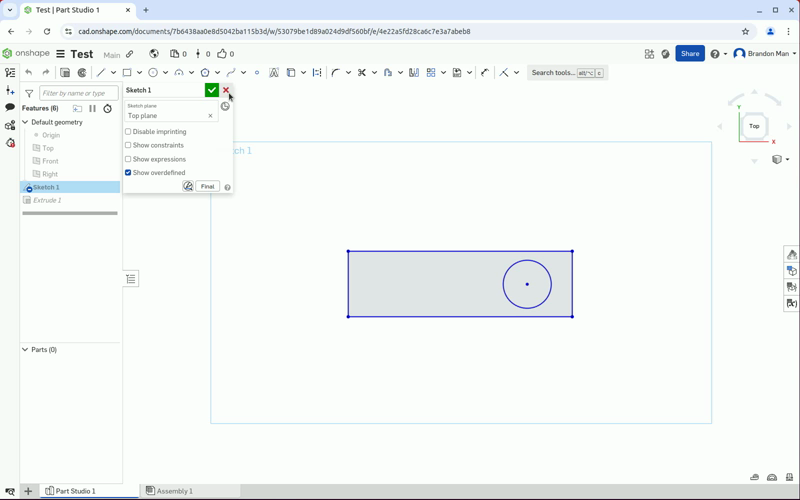
click(229, 92)
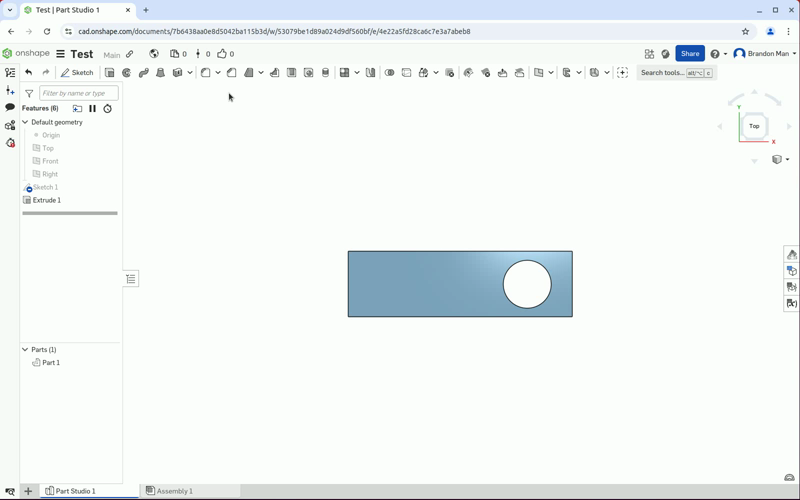
mouse_move(541, 75)
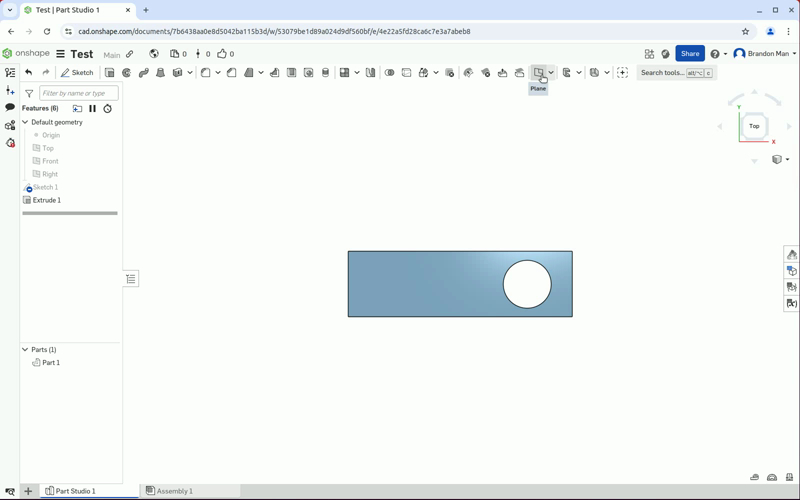
click(541, 75)
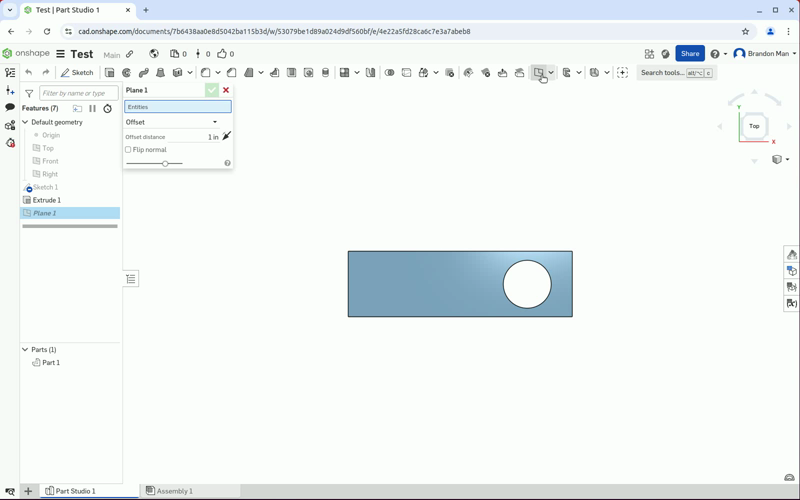
mouse_move(73, 150)
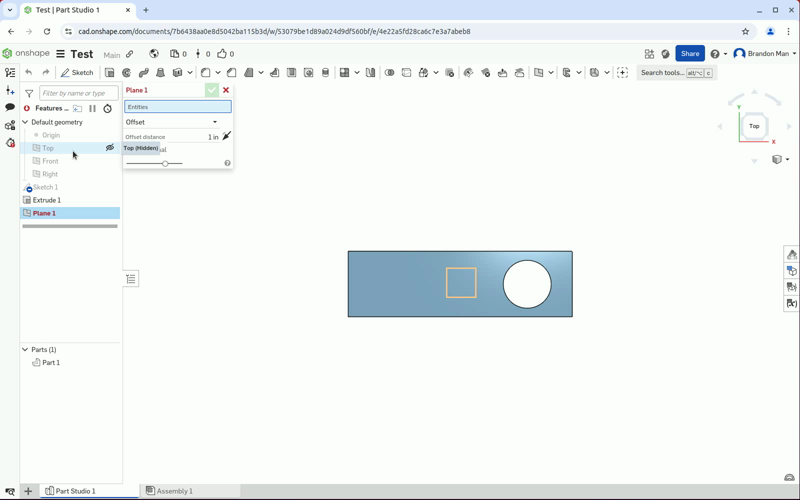
click(73, 150)
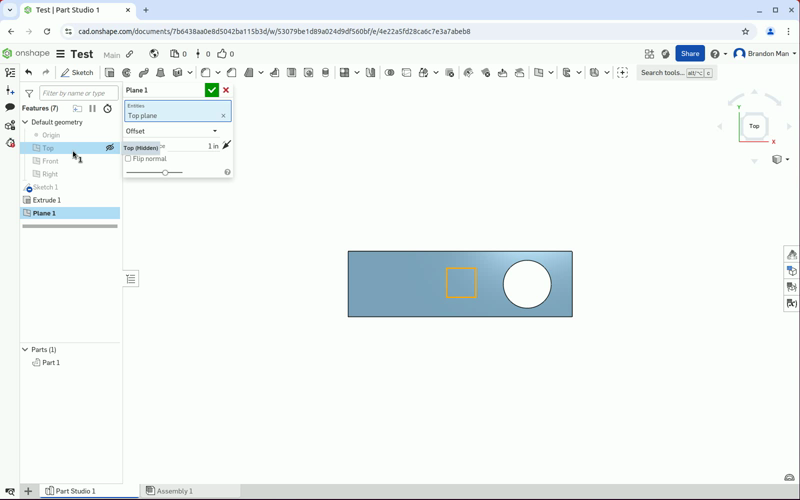
key(tab, 2)
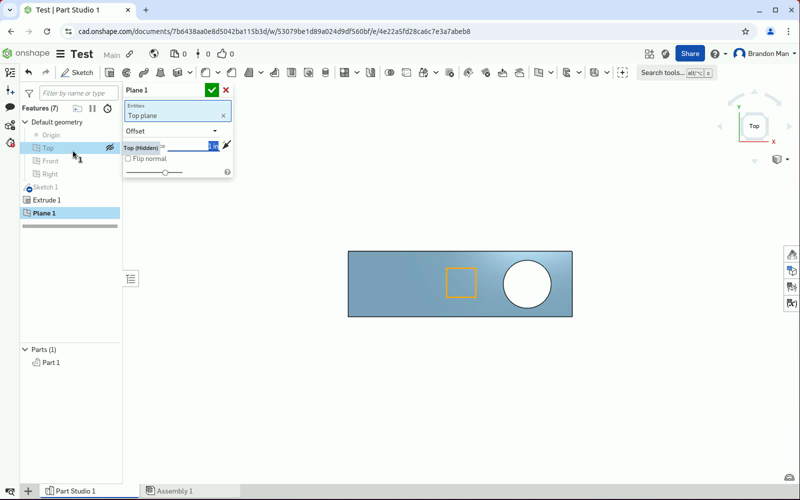
text(9.151)
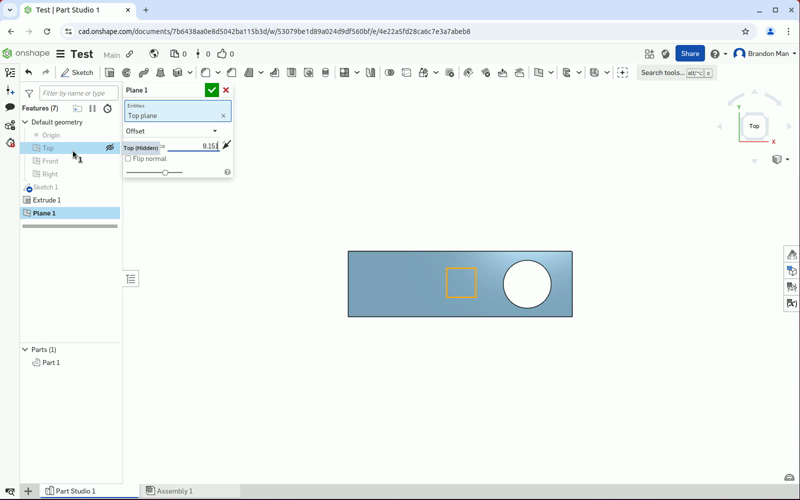
key(enter, 2)
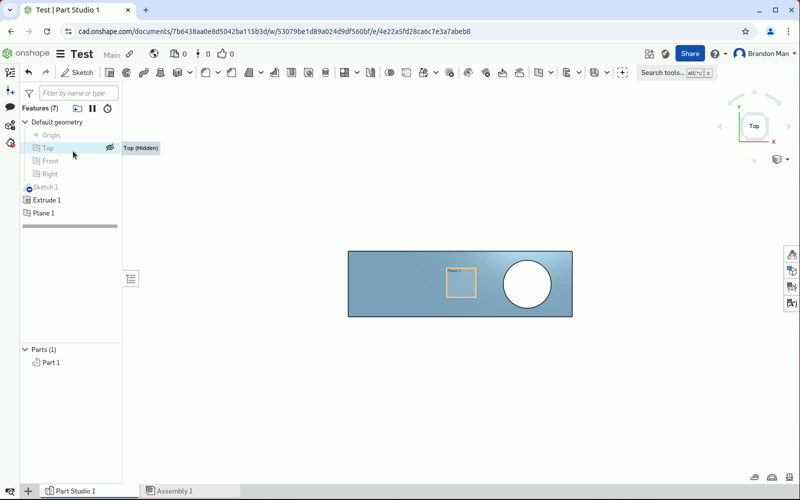
key(shift+s)
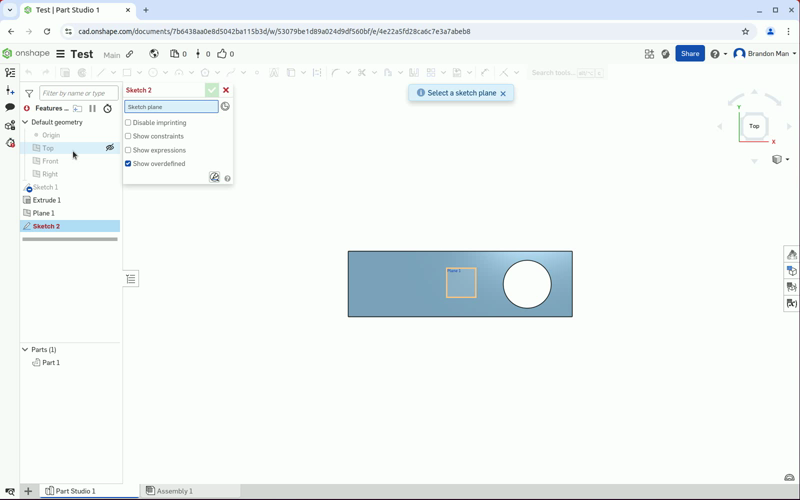
mouse_move(73, 215)
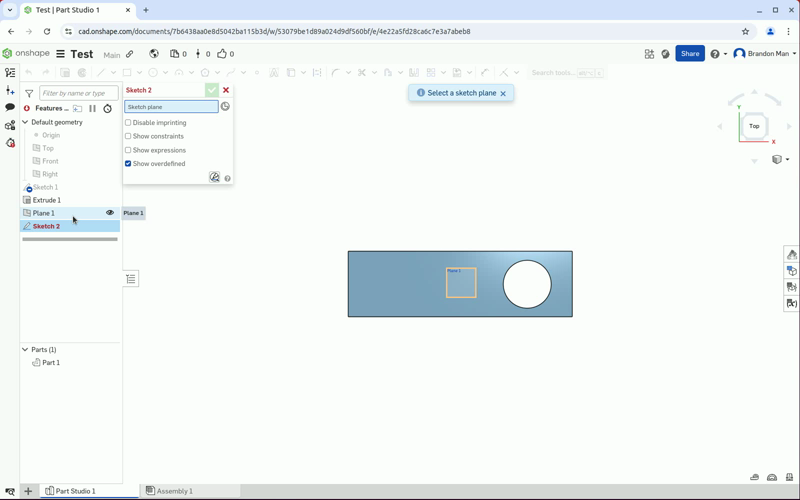
click(73, 215)
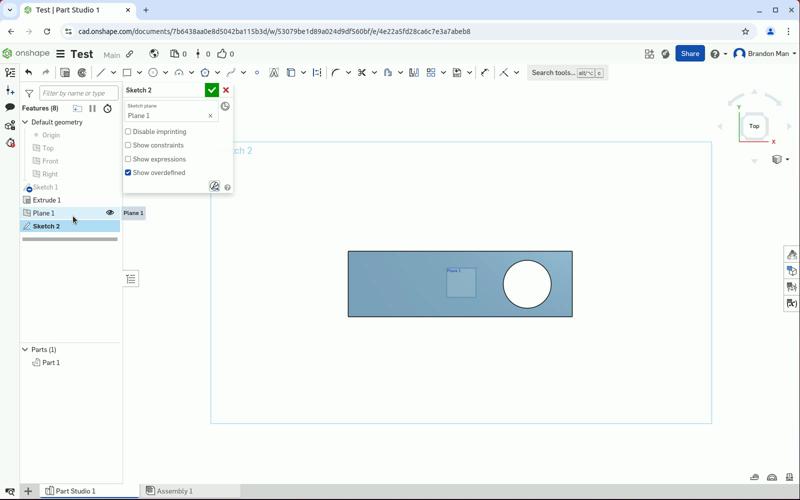
mouse_move(73, 352)
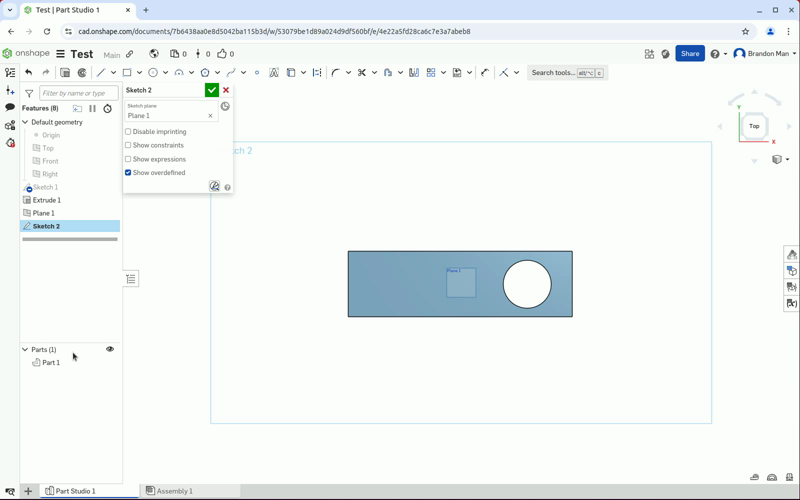
key(y)
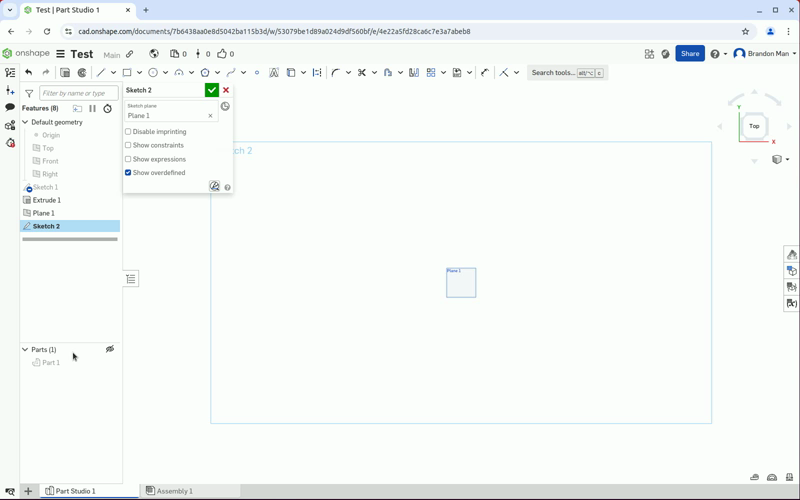
key(c)
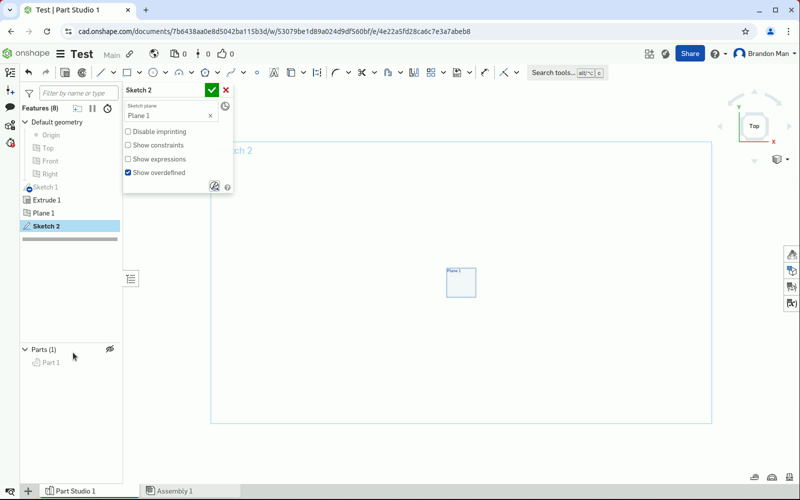
key_down(shift)
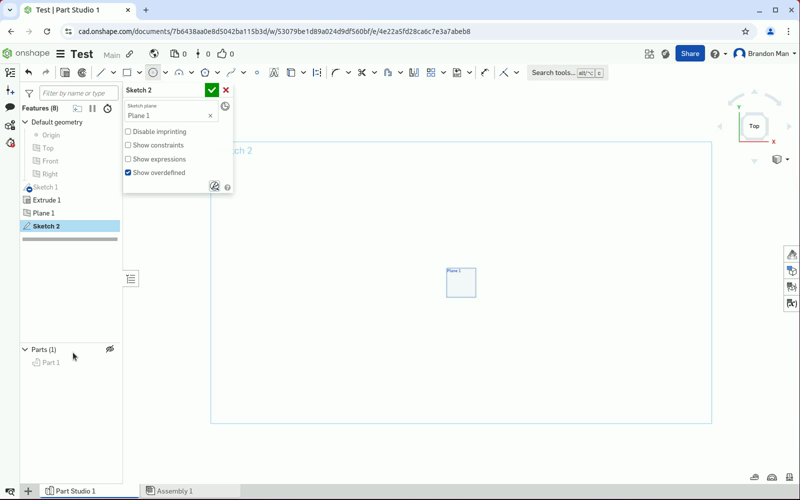
mouse_move(393, 282)
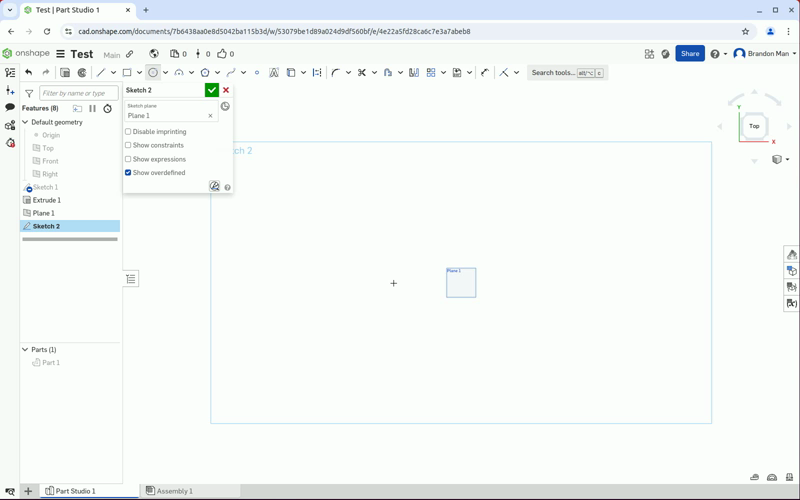
click(393, 282)
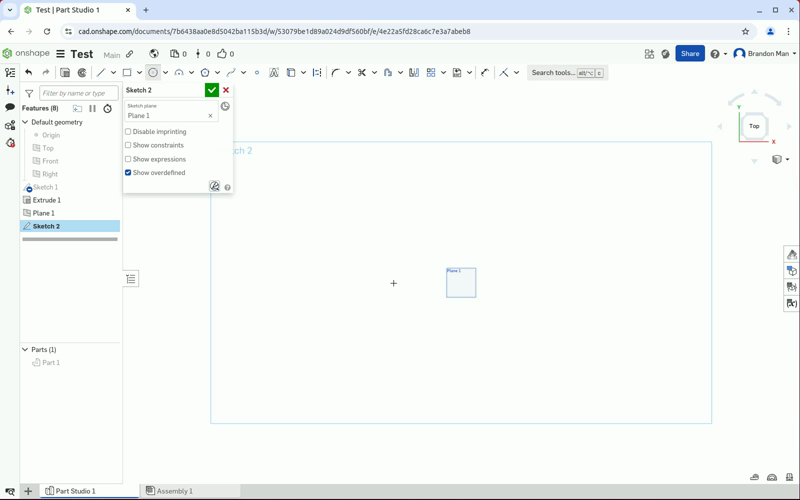
key_up(shift)
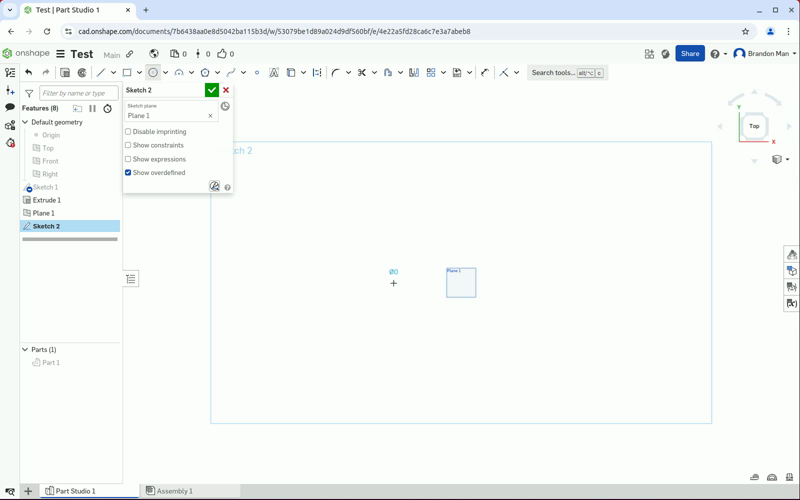
mouse_move(414, 282)
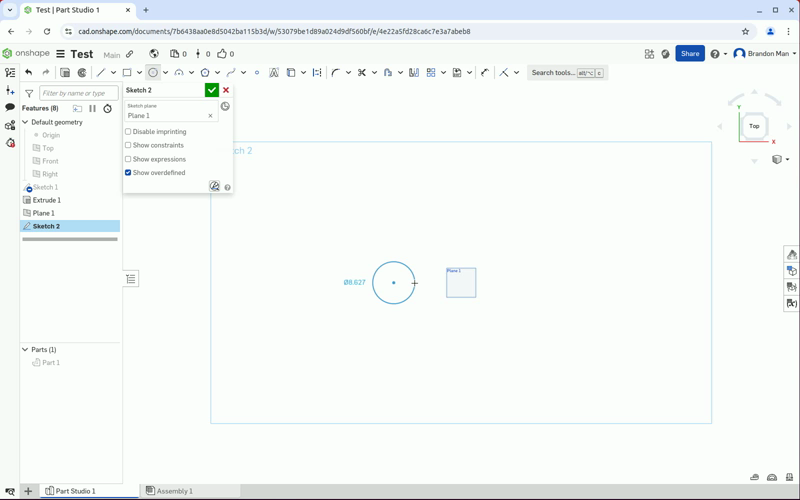
click(414, 282)
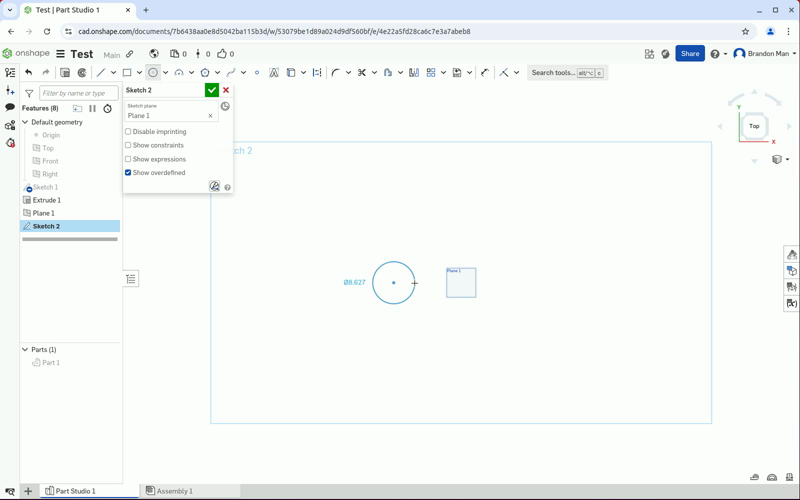
key(esc)
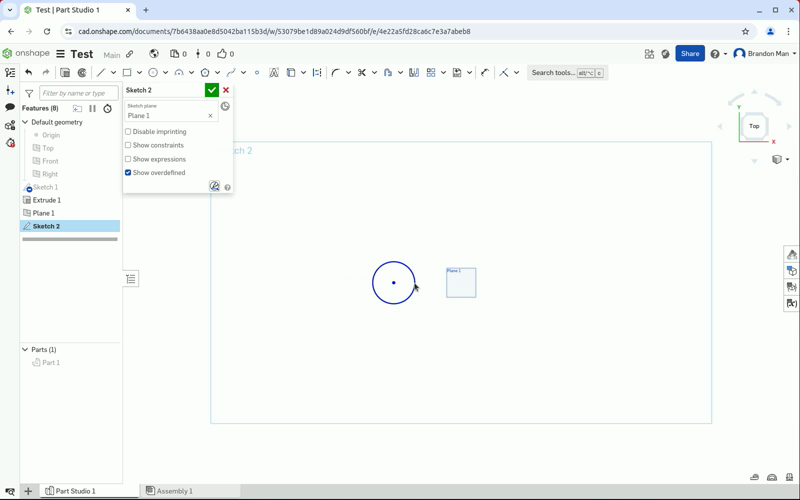
mouse_move(399, 291)
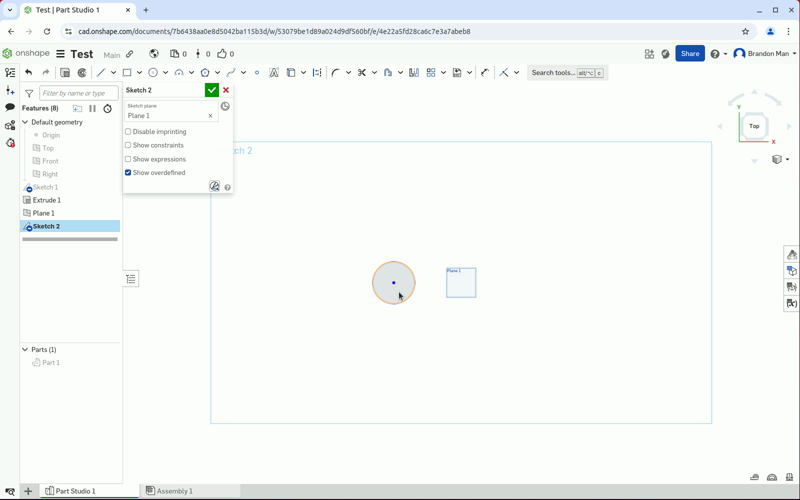
scroll(6)
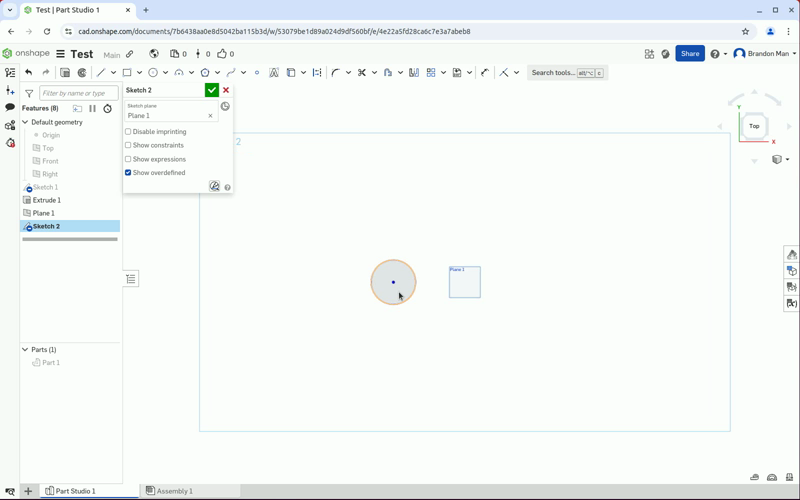
scroll(6)
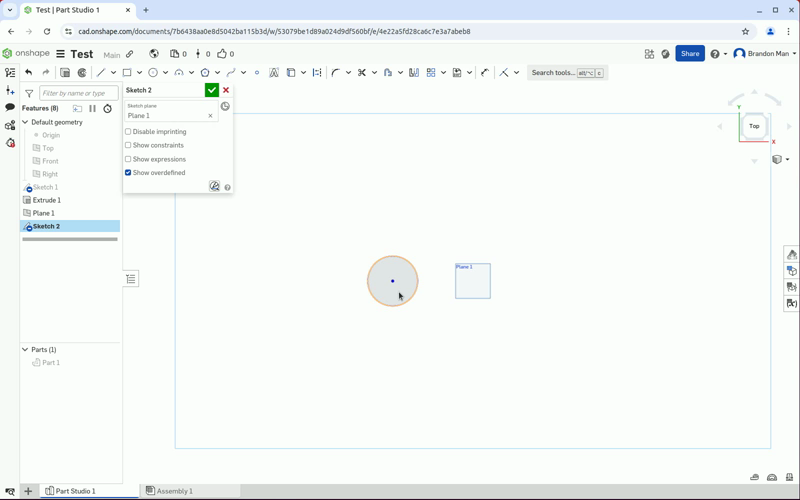
scroll(6)
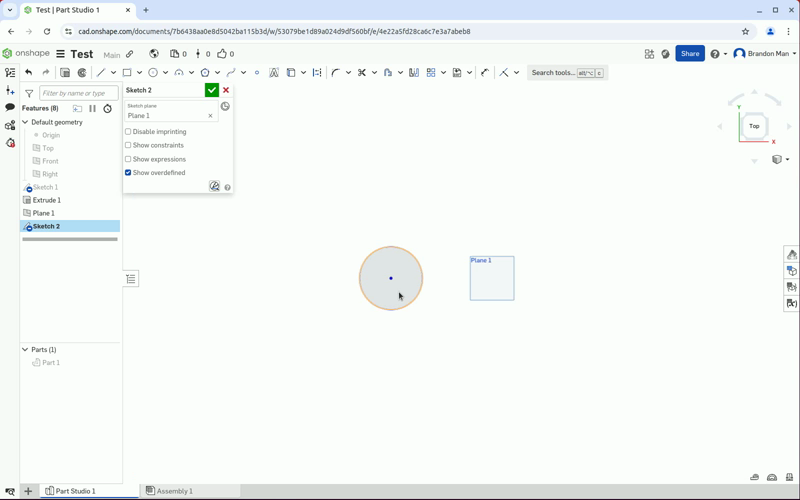
scroll(6)
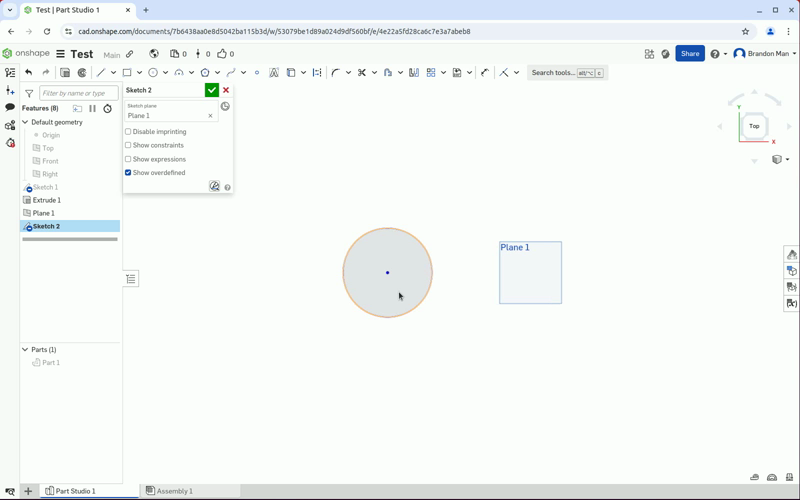
scroll(6)
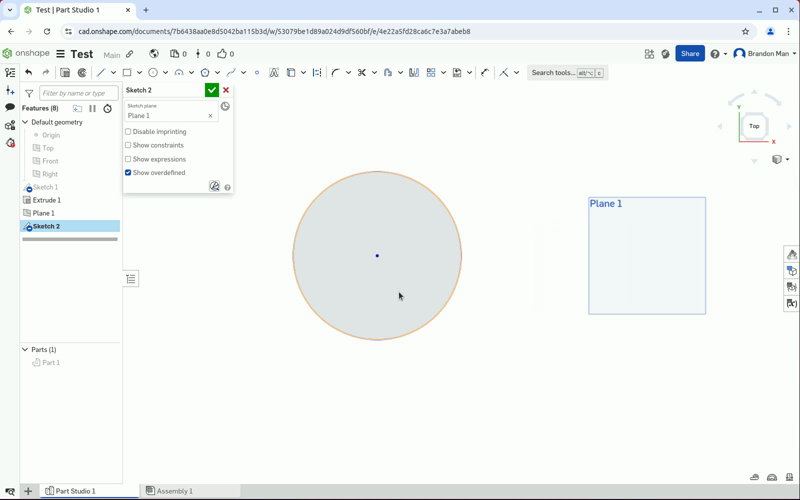
scroll(6)
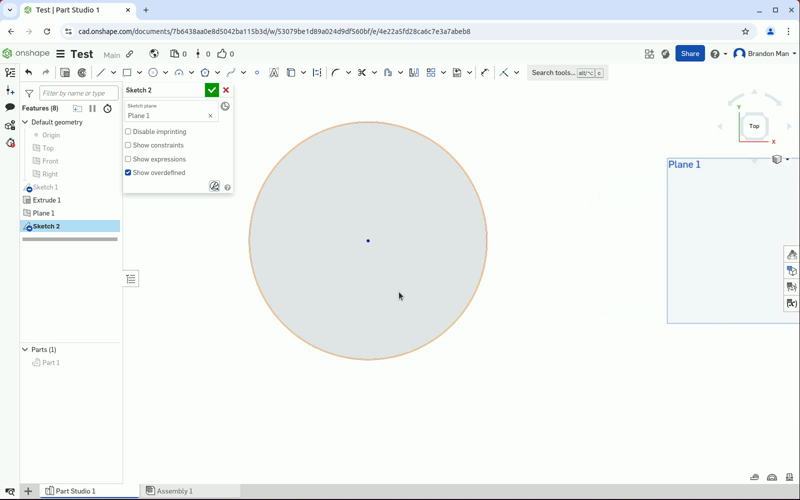
scroll(6)
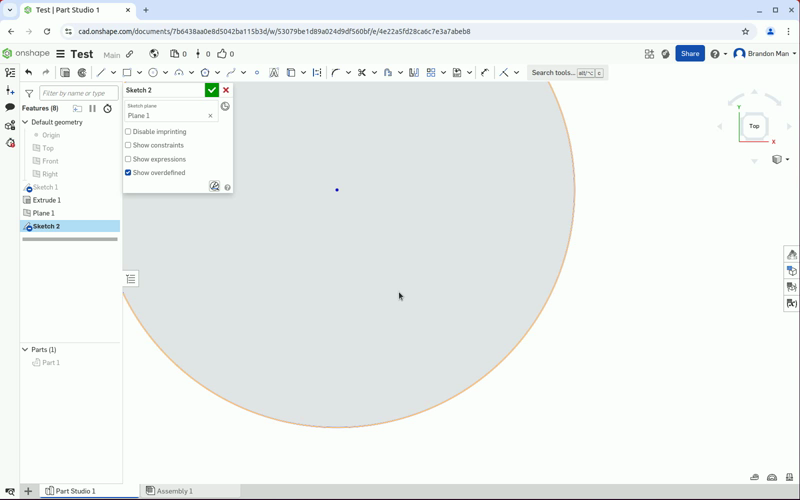
click(399, 291)
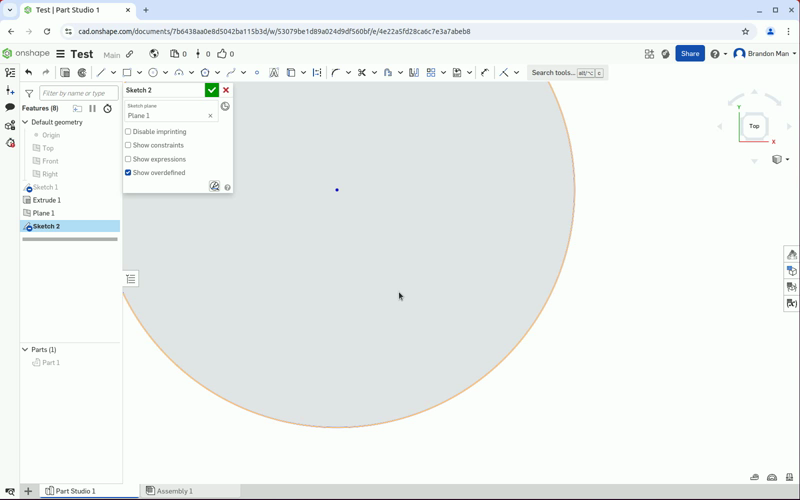
scroll(-6)
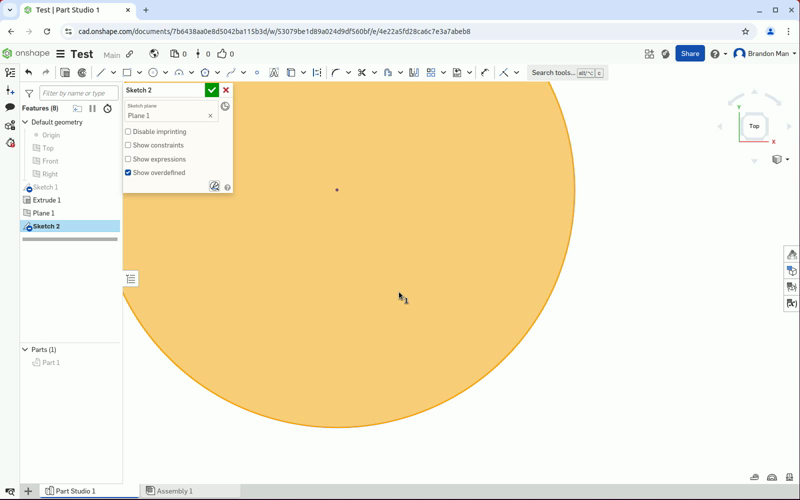
scroll(-6)
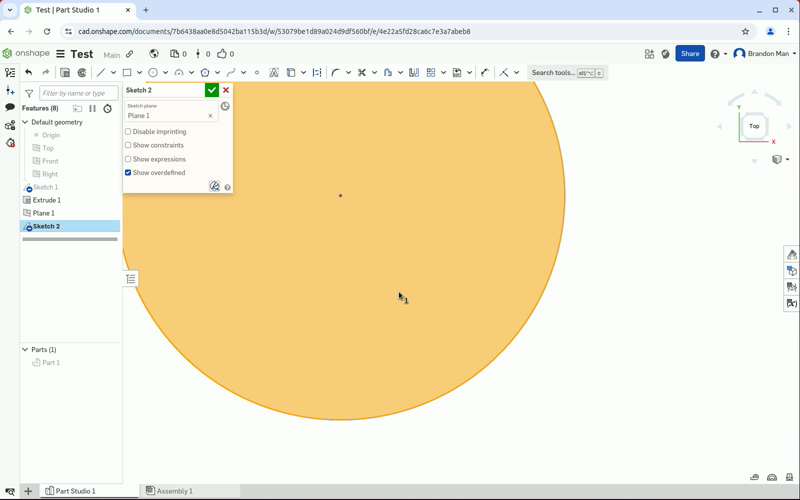
scroll(-6)
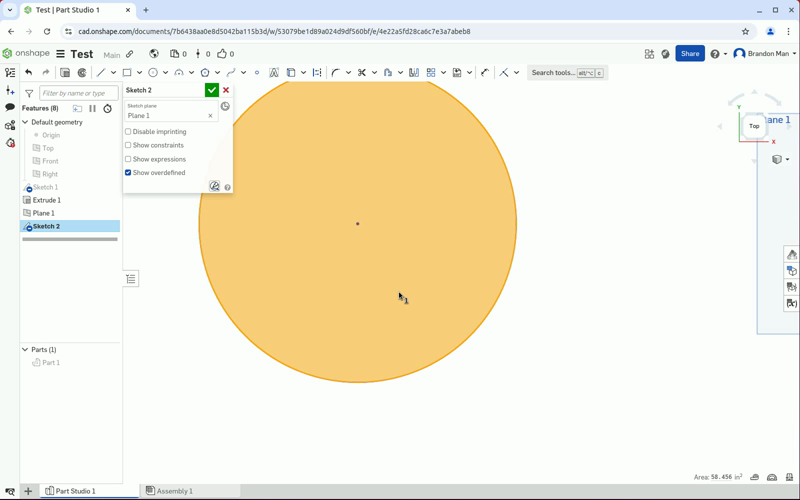
scroll(-6)
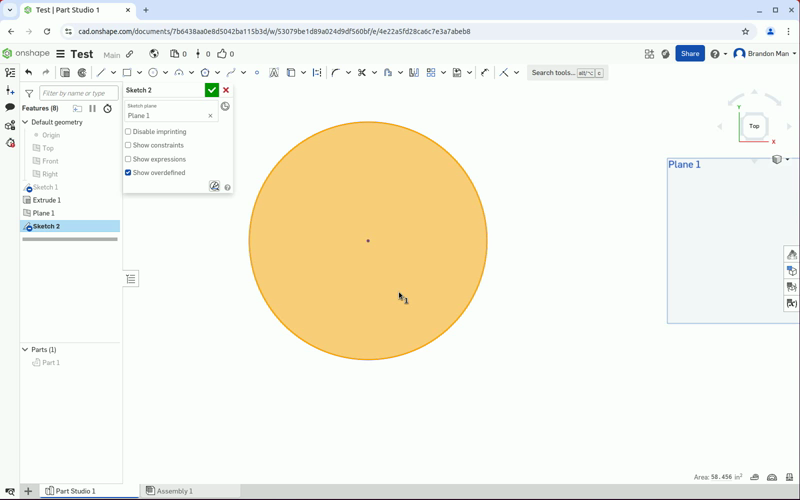
scroll(-6)
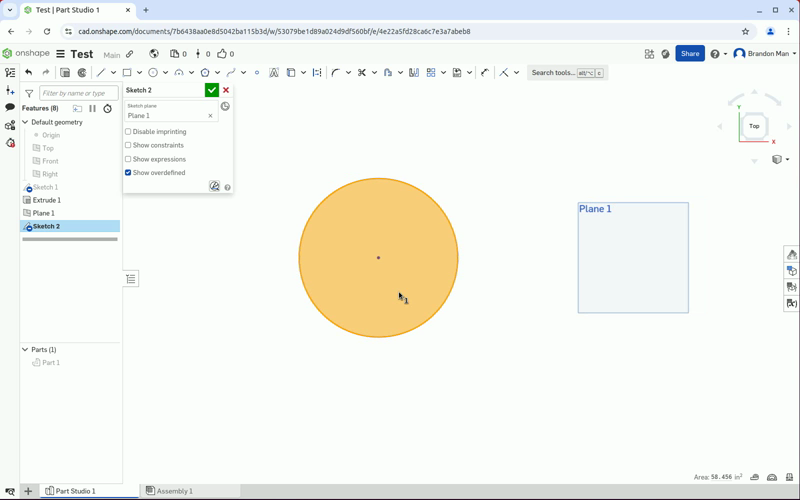
scroll(-6)
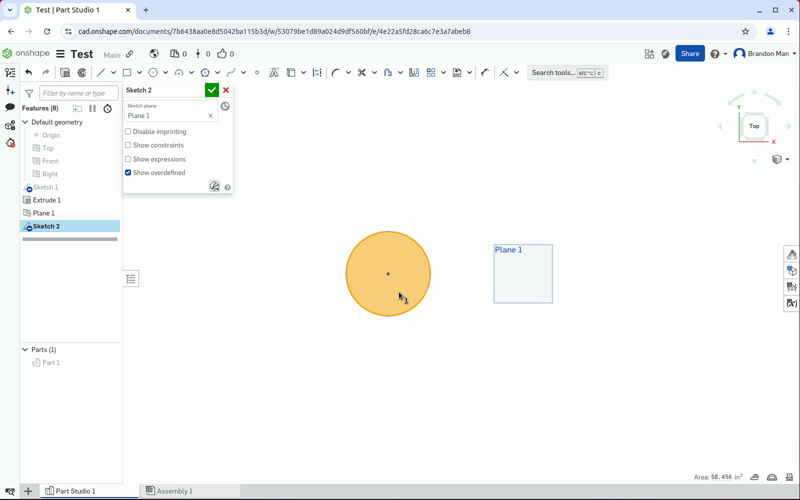
scroll(-6)
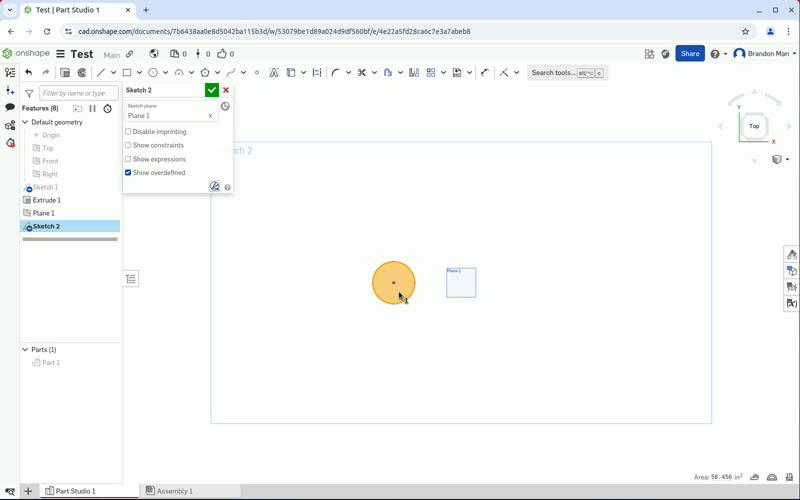
mouse_move(73, 352)
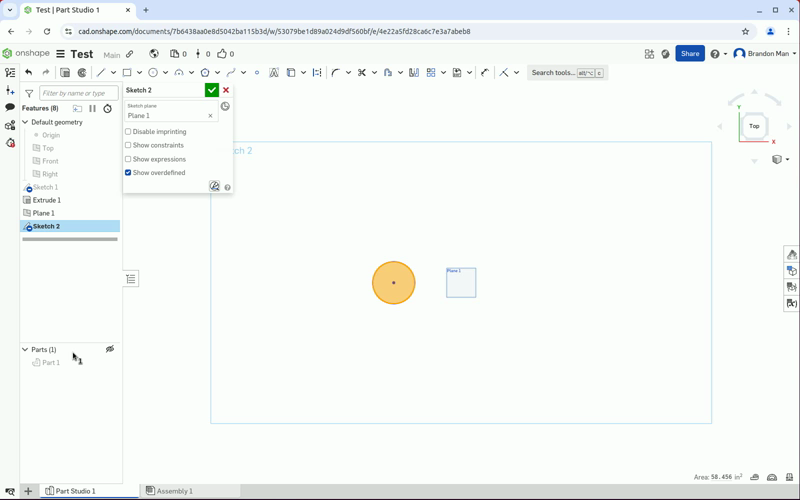
key(shift+y)
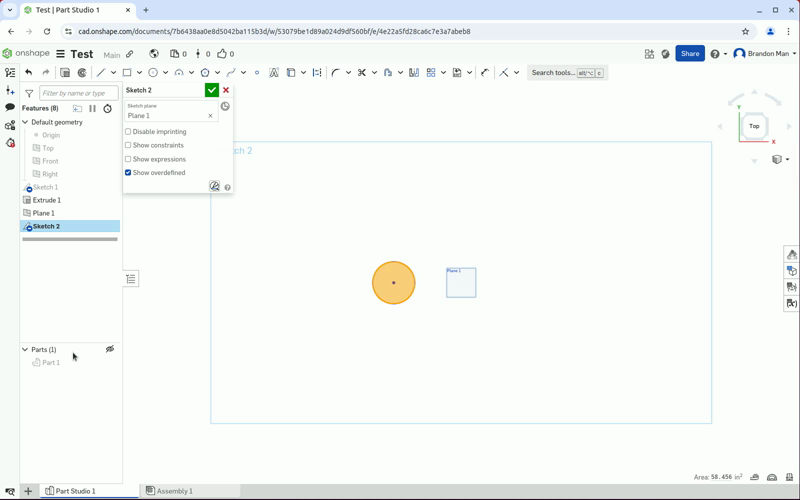
key(shift+e)
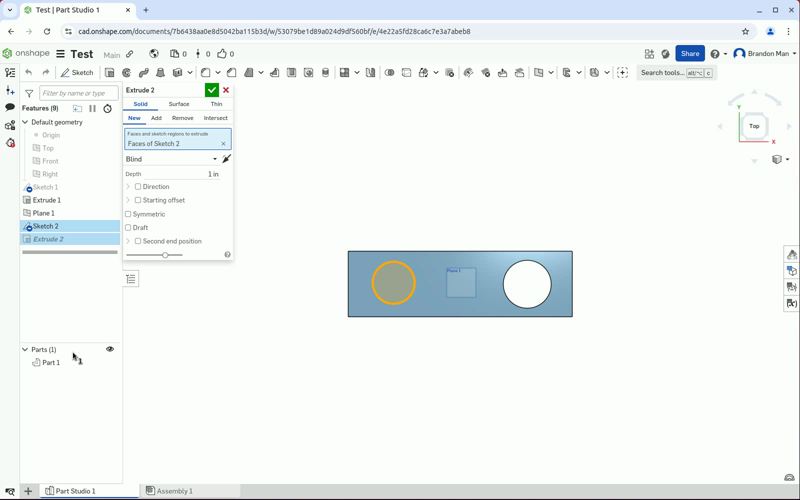
mouse_move(143, 106)
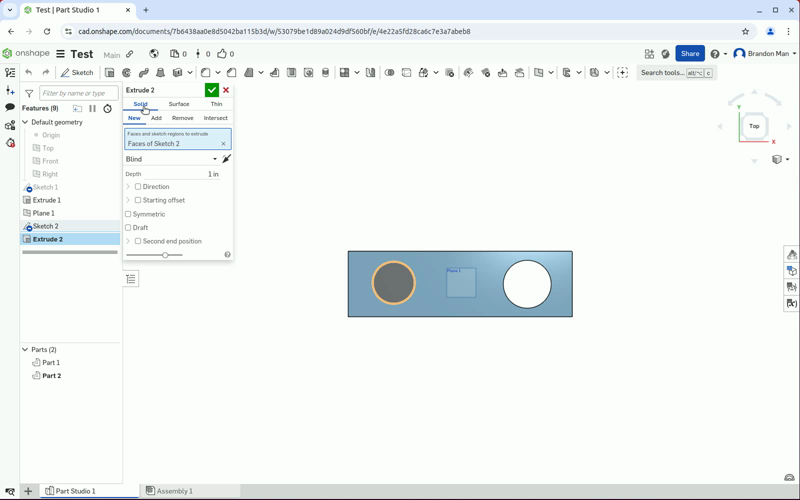
click(143, 106)
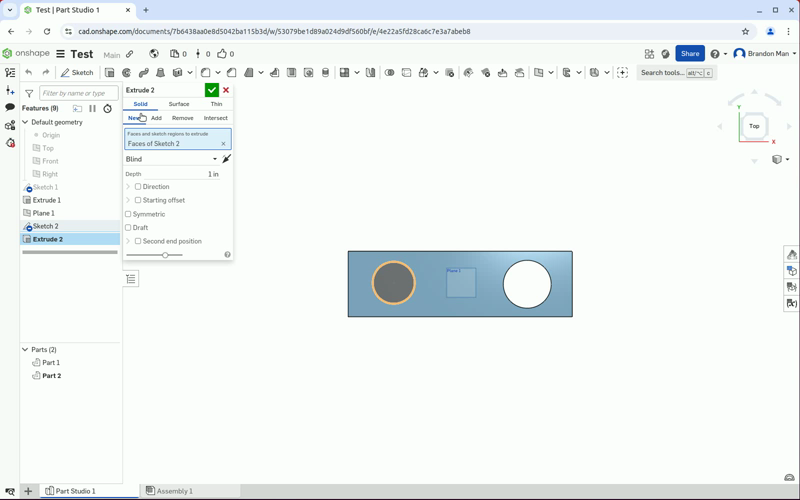
mouse_move(137, 120)
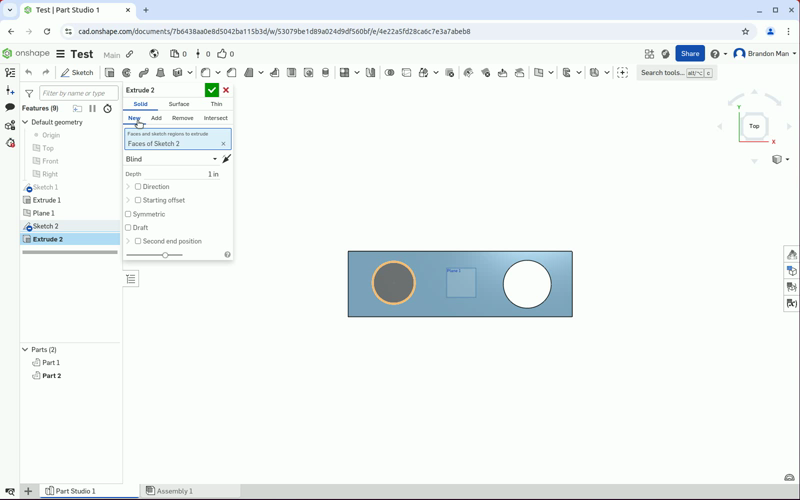
click(137, 120)
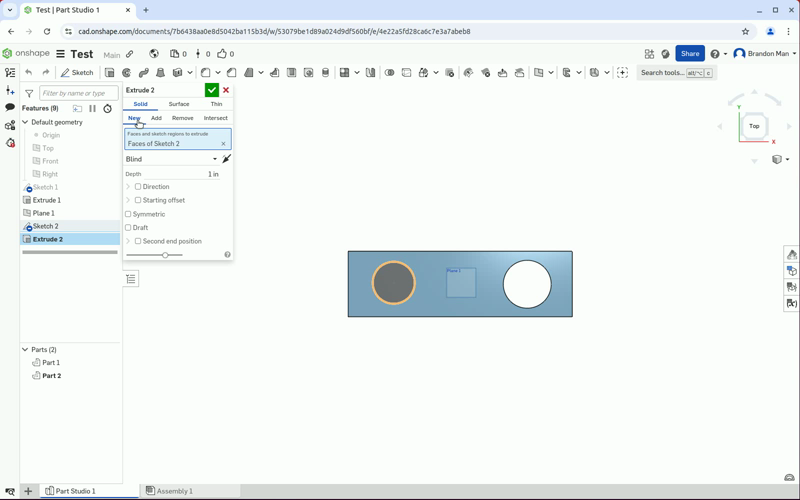
key(tab, 4)
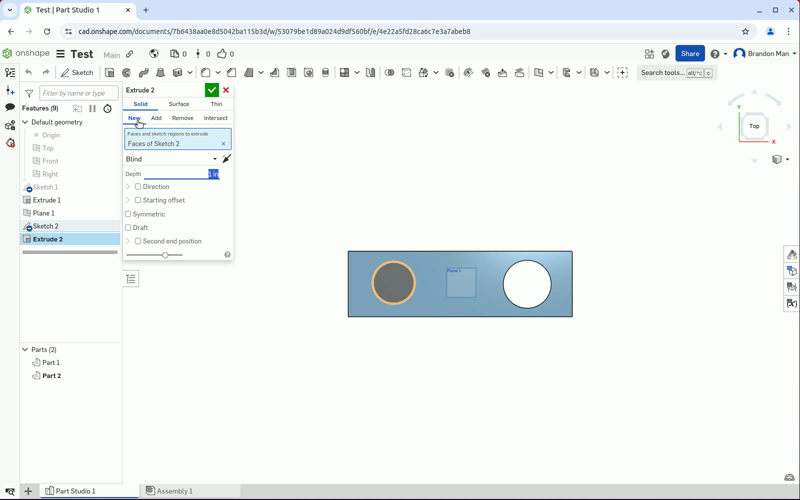
text(9.147)
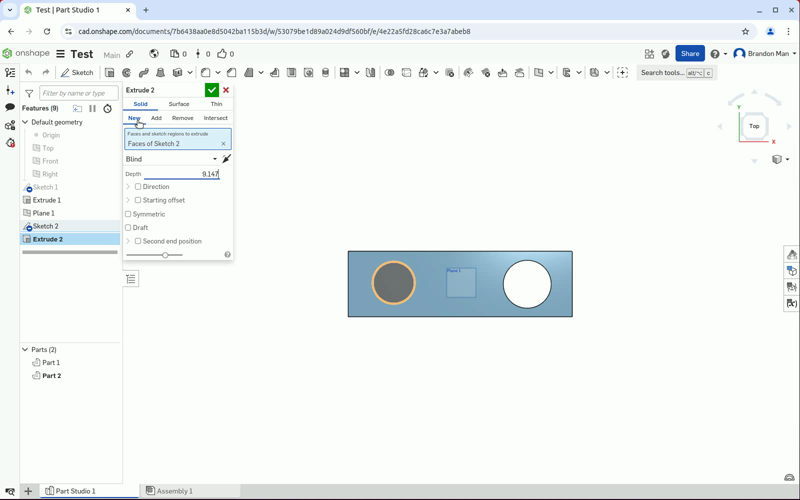
key(enter)
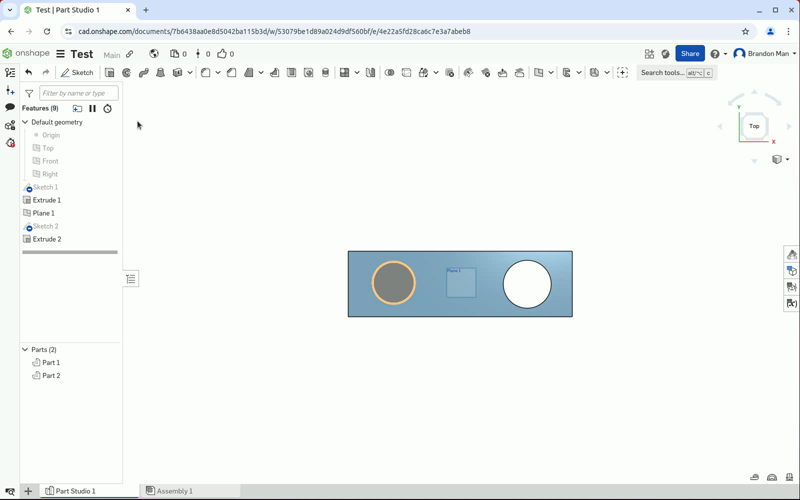
key(shift+h)
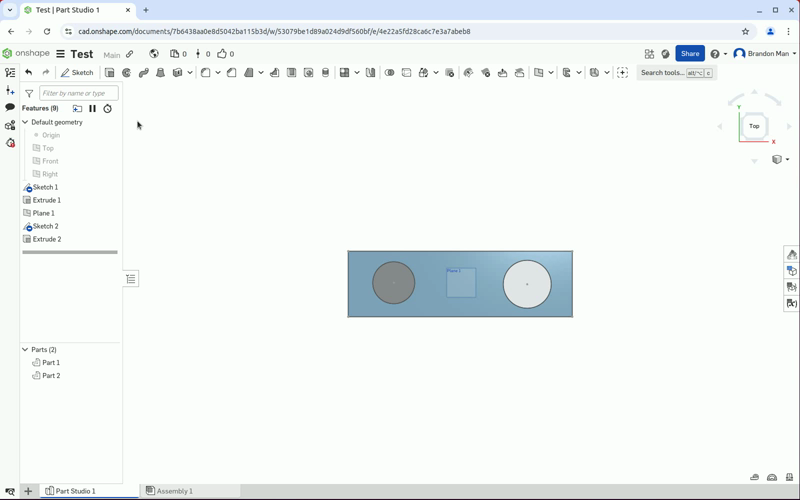
key(shift+h)
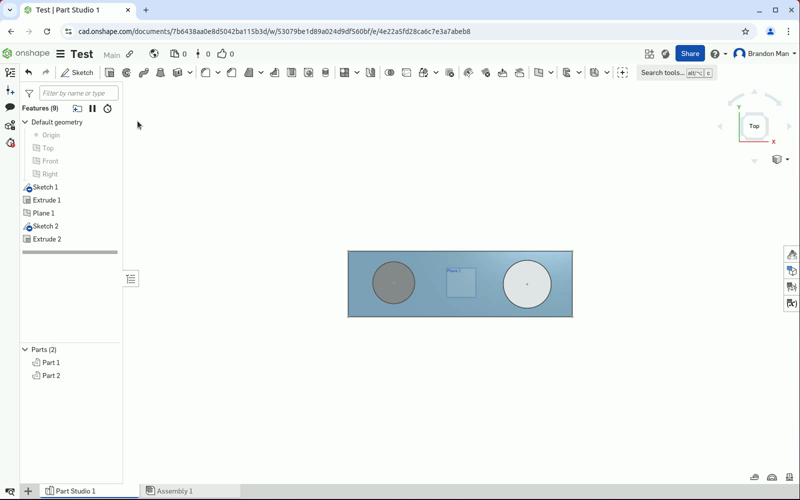
key(shift+7)
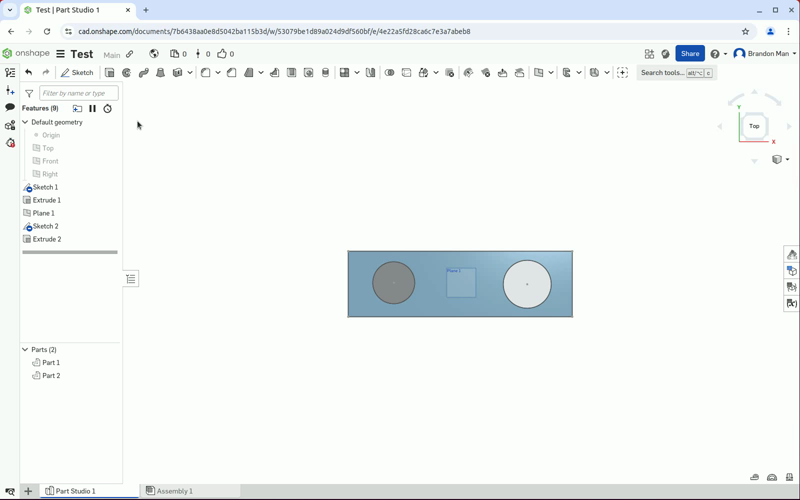
key(up, 3)
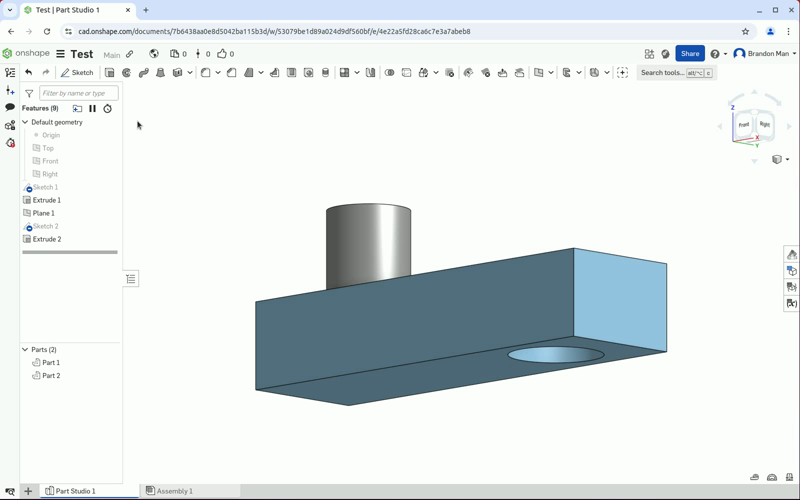
key(left, 3)
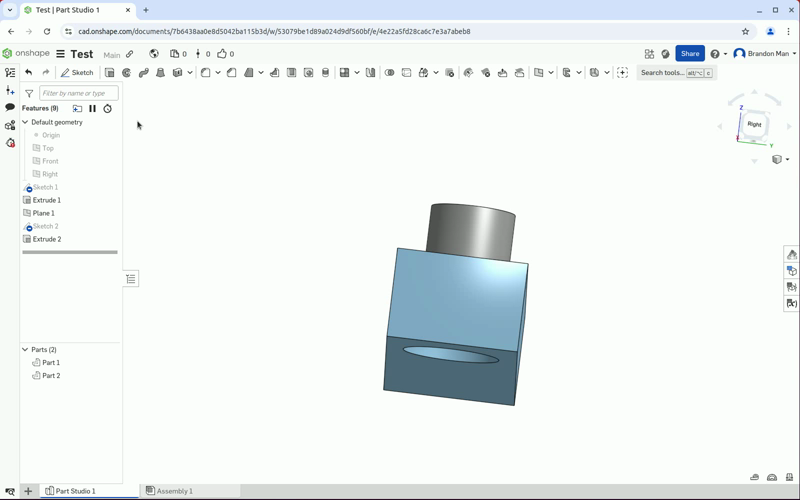
key(right, 3)
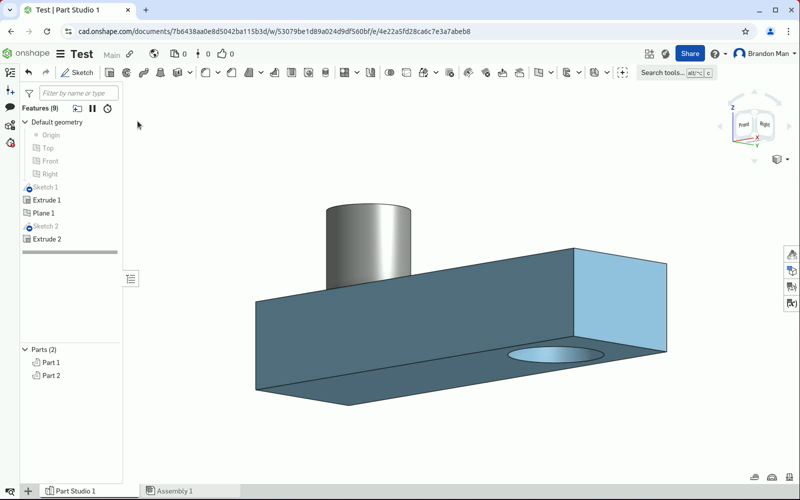
key(down, 3)
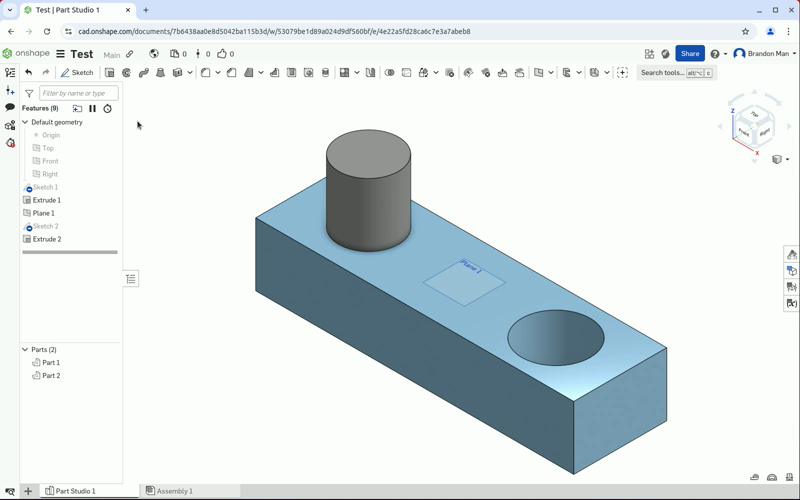
mouse_move(73, 189)
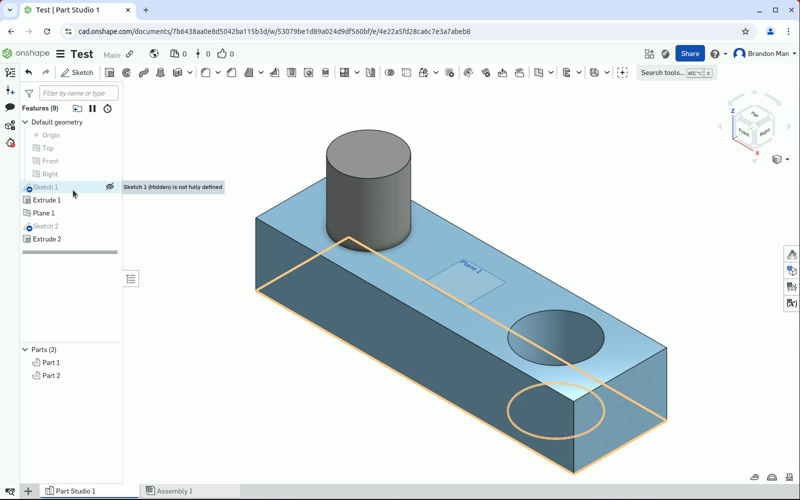
click(73, 189)